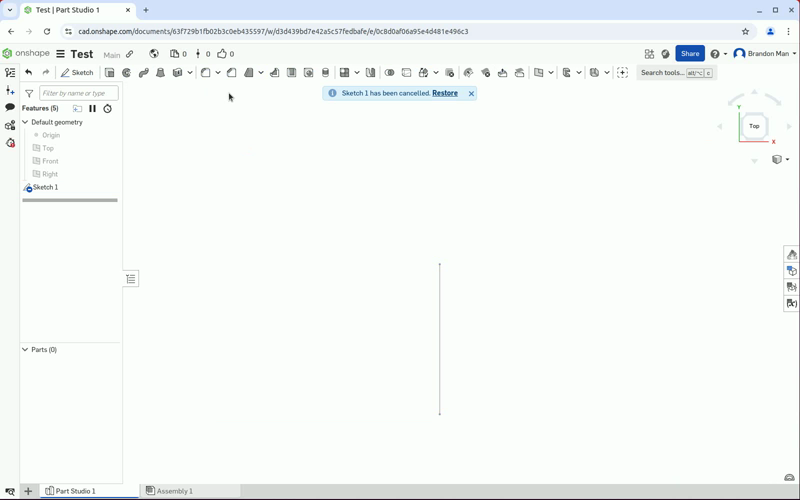
key(shift+h)
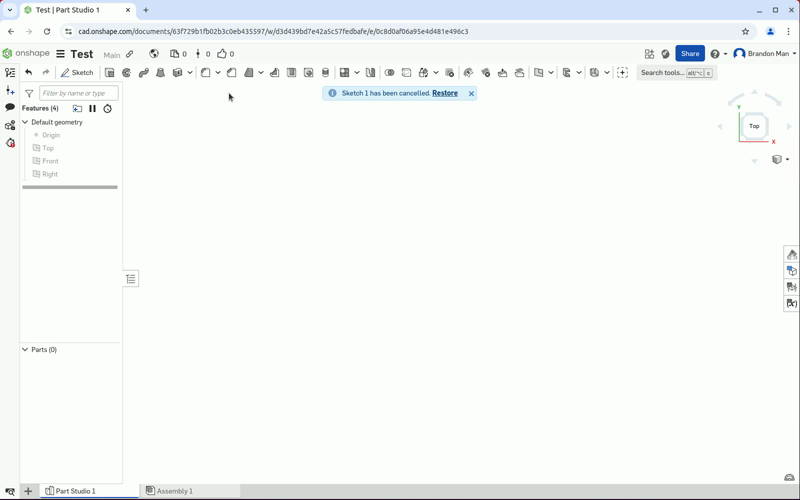
mouse_move(73, 352)
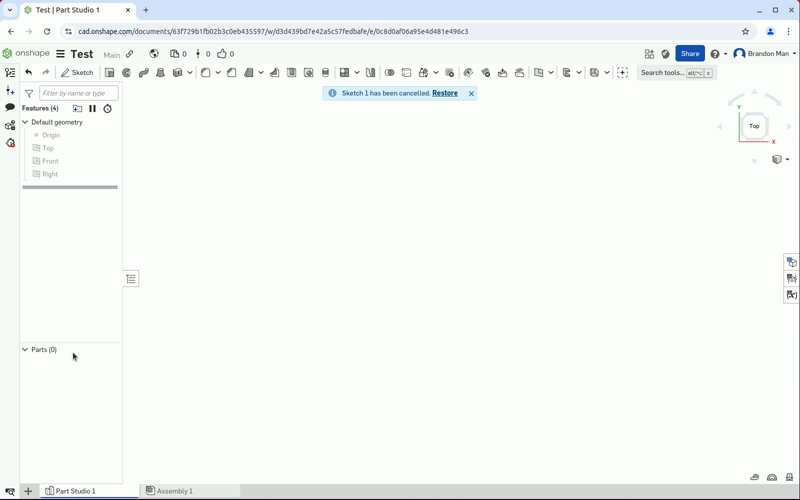
key(y)
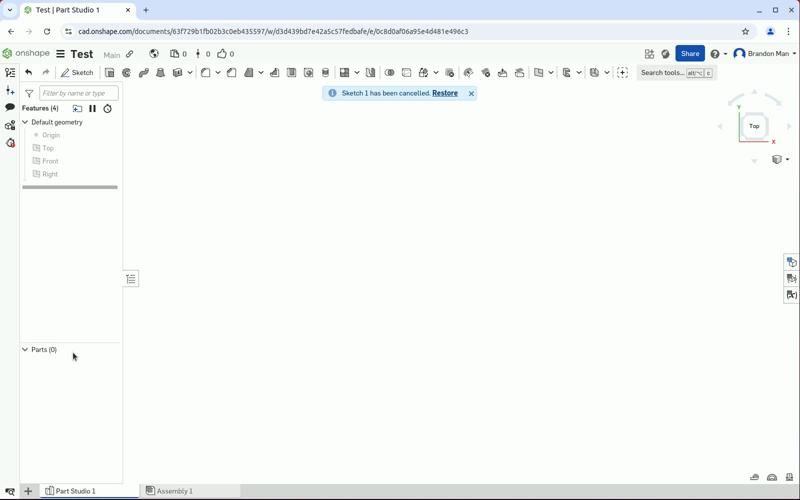
key(shift+p)
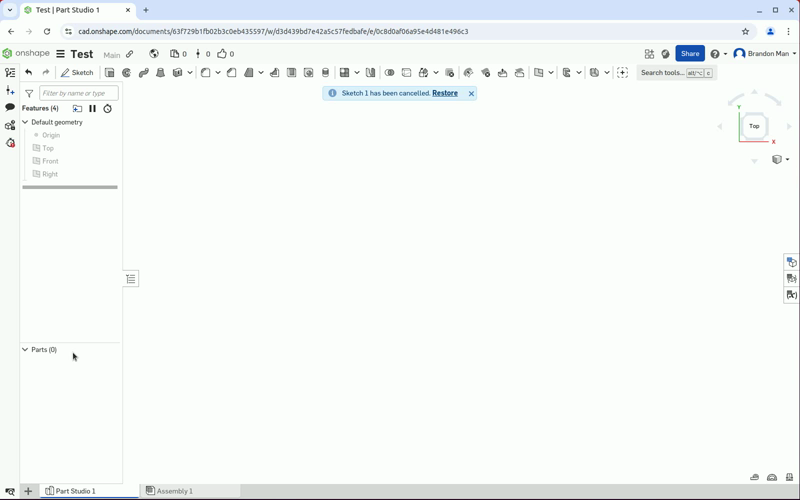
key(space)
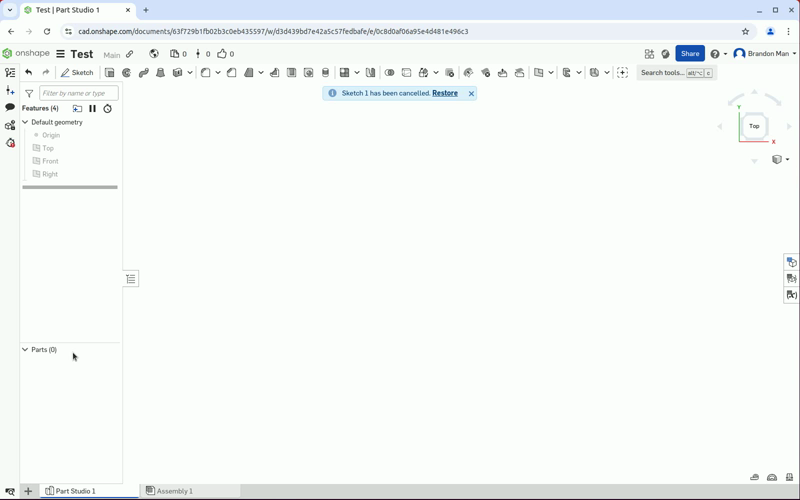
key_down(shift)
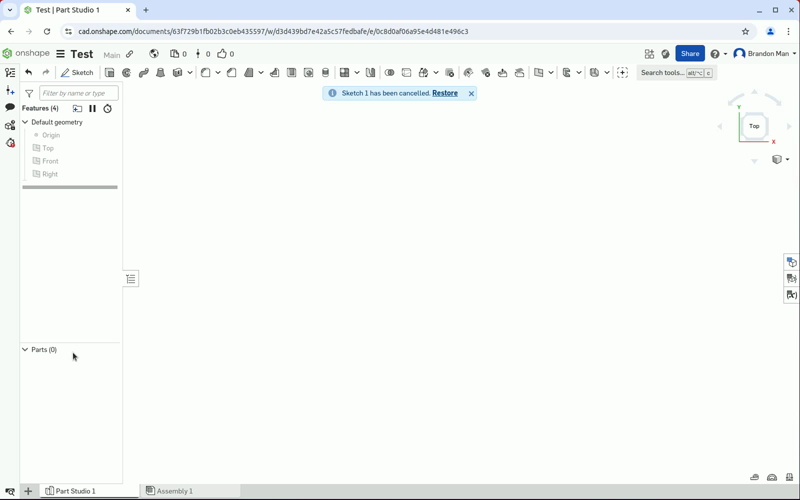
key(up)
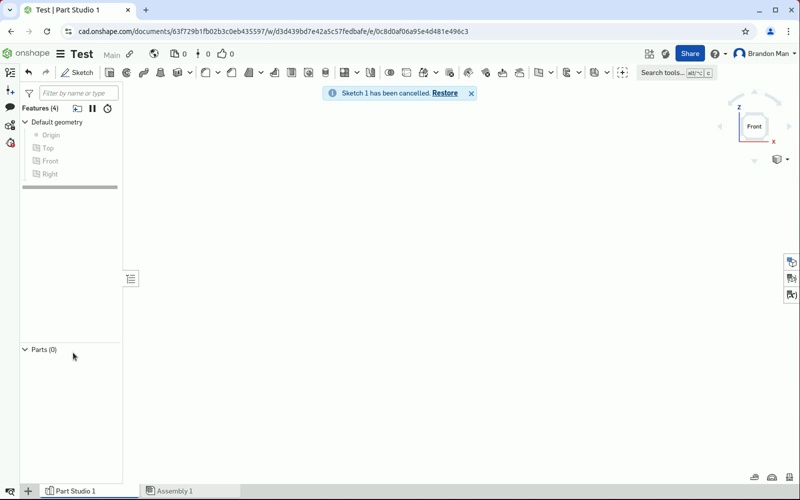
key_up(shift)
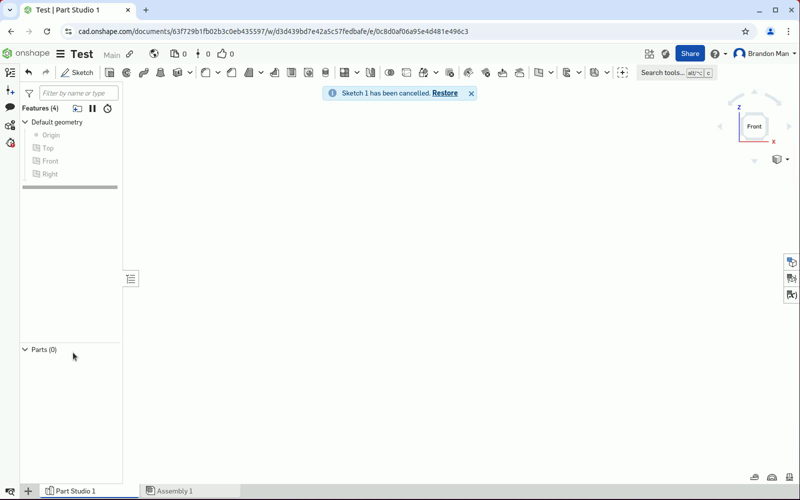
mouse_move(73, 352)
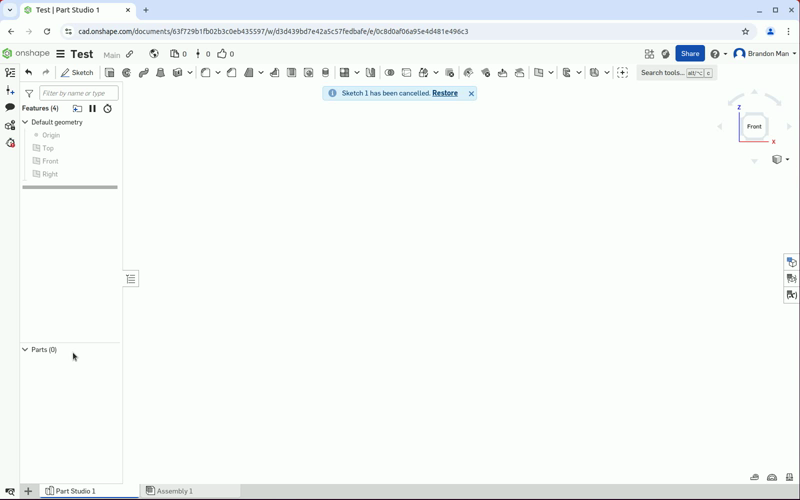
key(shift+y)
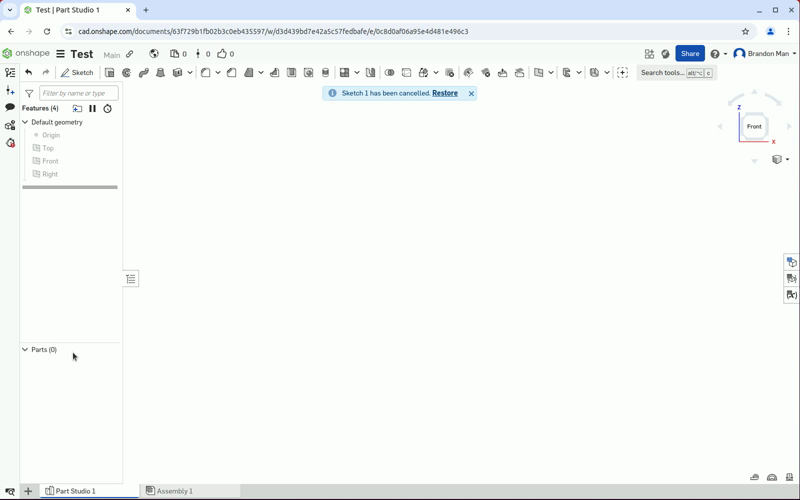
key(shift+s)
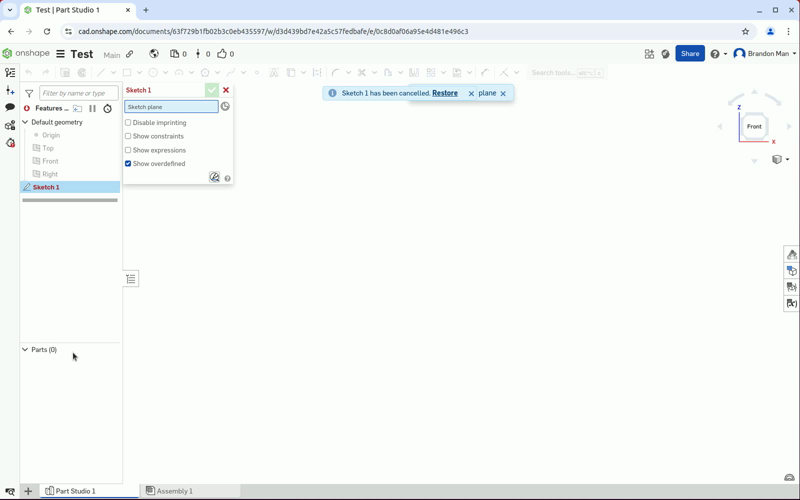
mouse_move(73, 163)
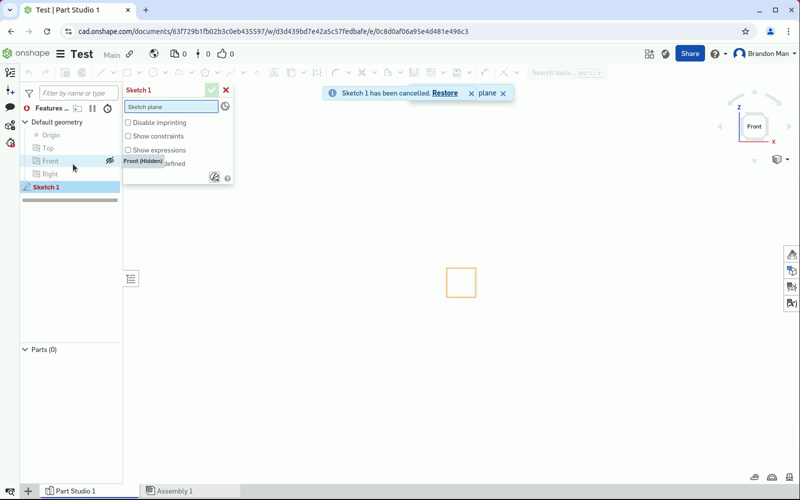
click(73, 163)
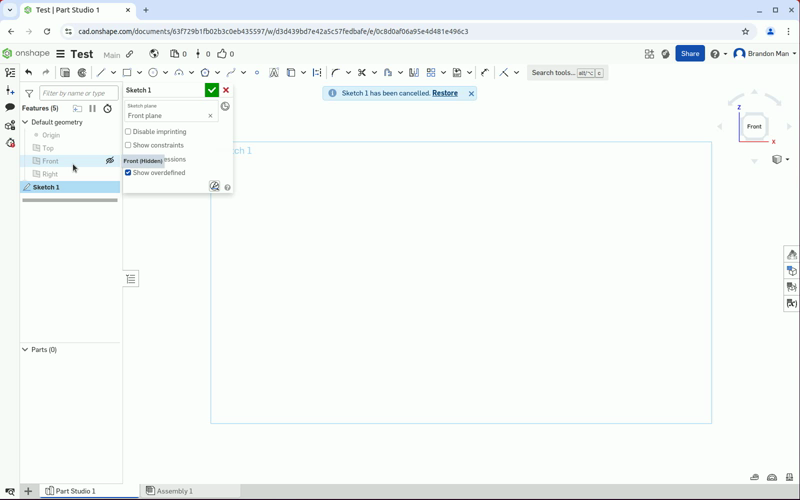
mouse_move(73, 352)
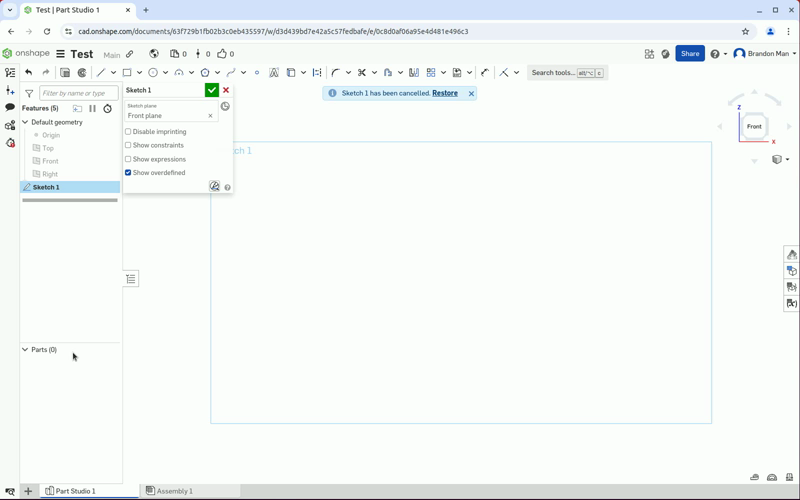
key(y)
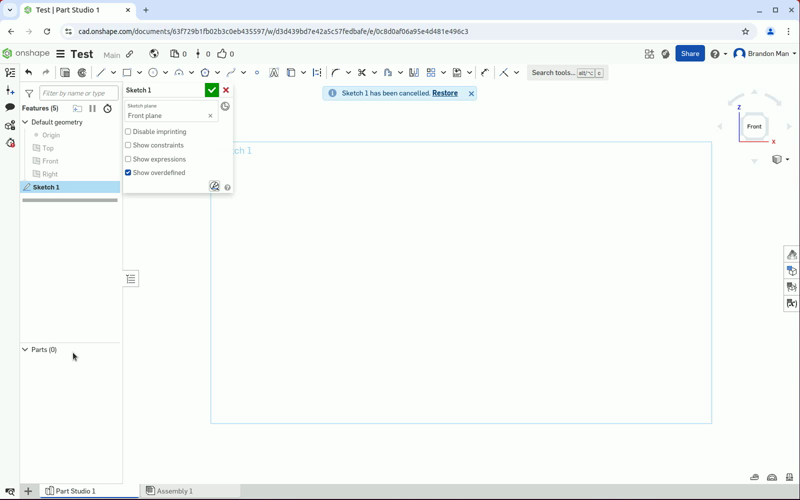
key(l)
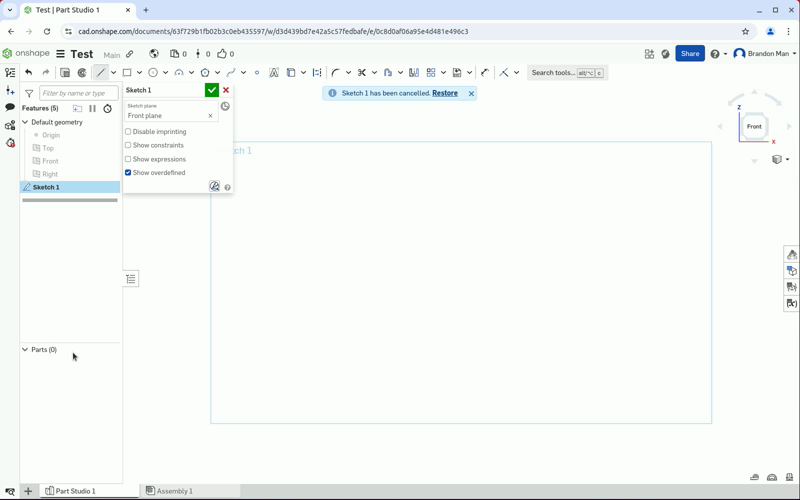
key_down(shift)
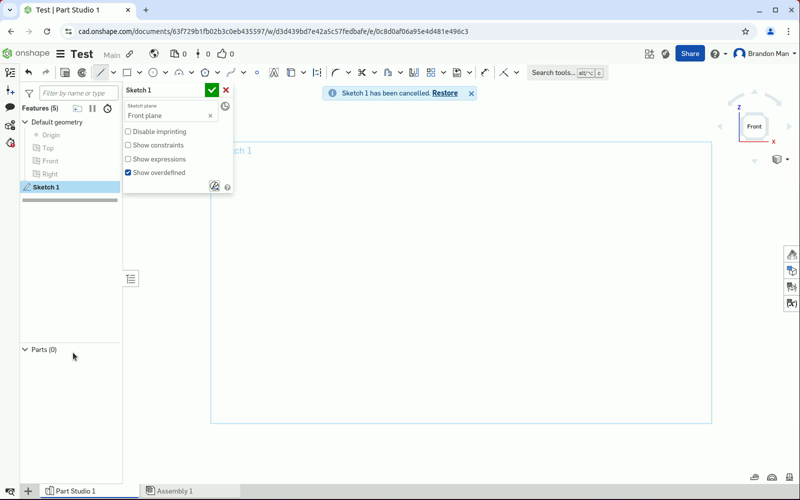
mouse_move(423, 207)
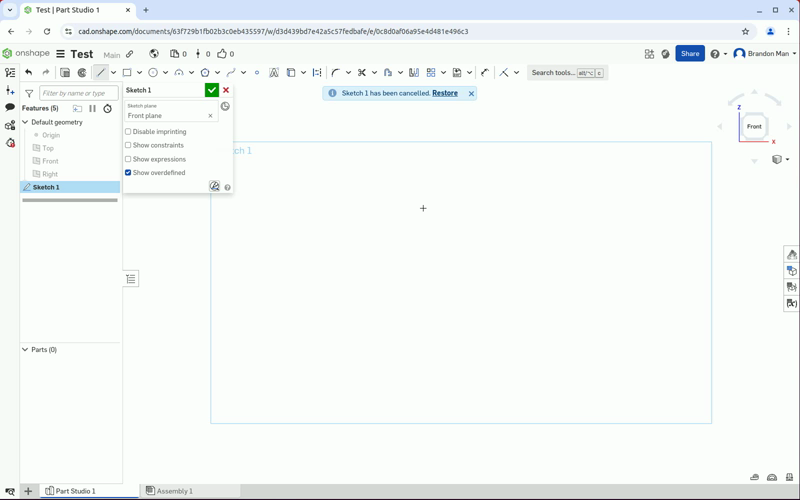
click(423, 207)
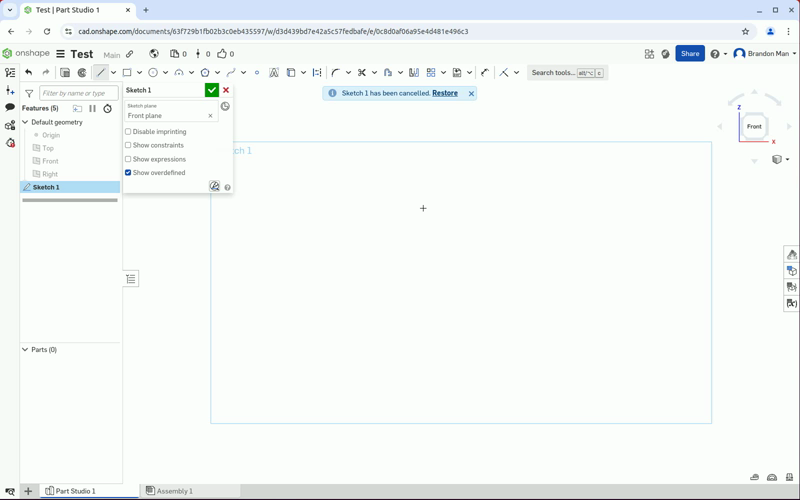
key_up(shift)
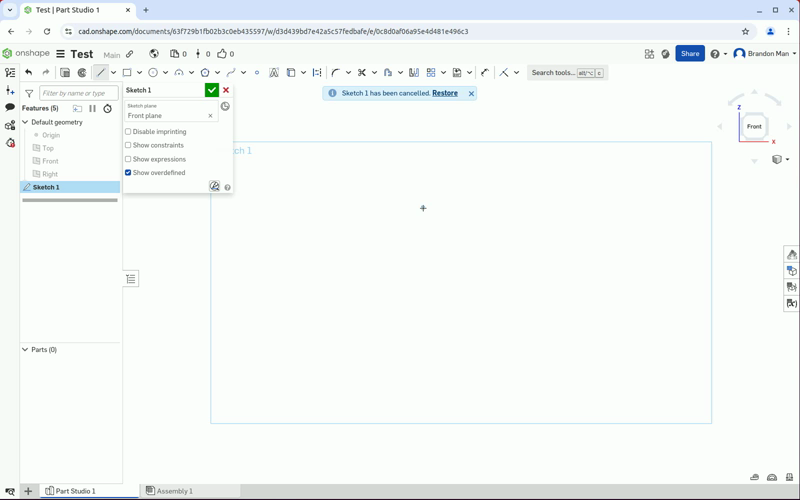
key_down(shift)
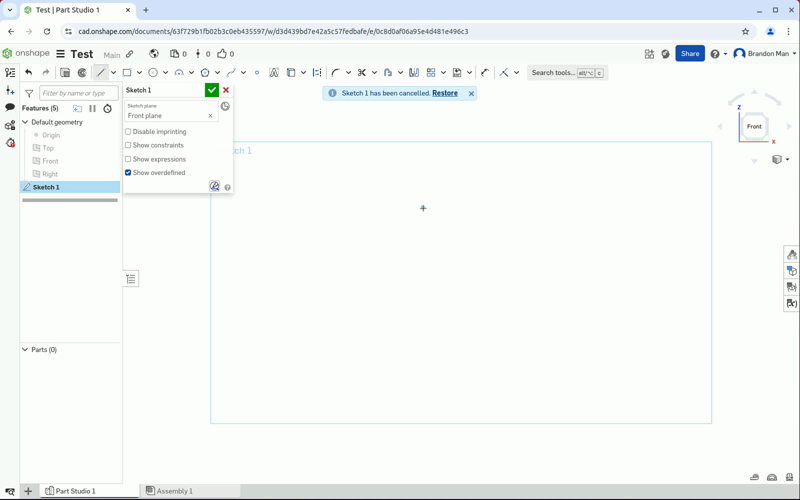
mouse_move(436, 283)
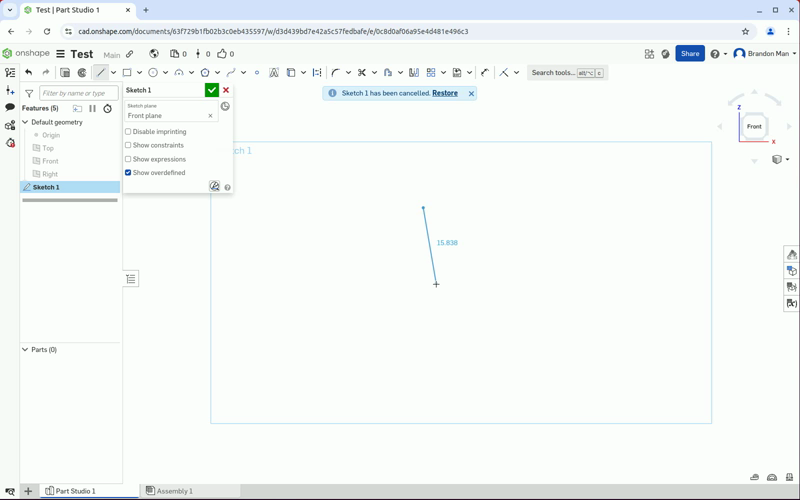
click(436, 283)
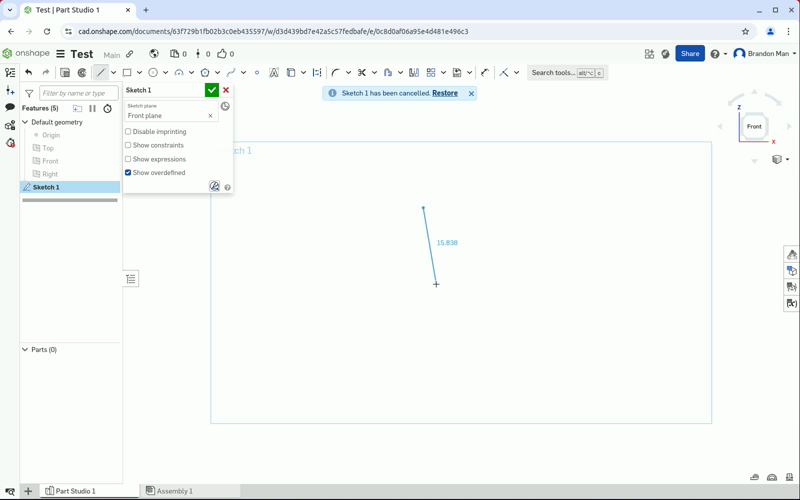
key_up(shift)
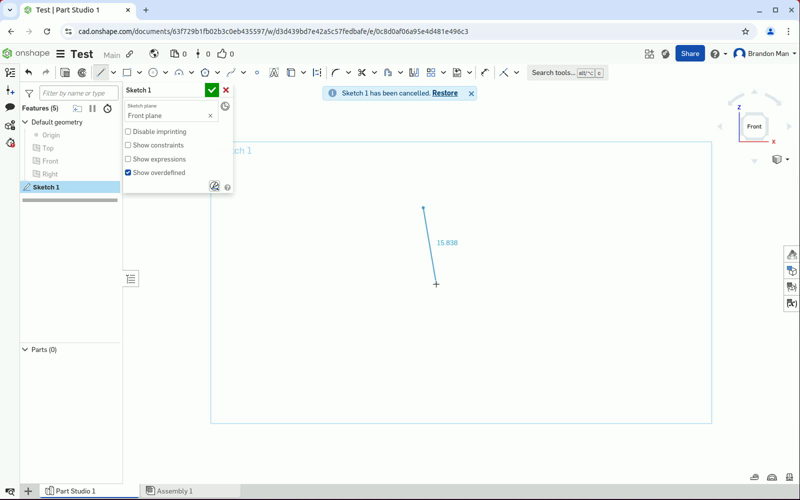
key_down(shift)
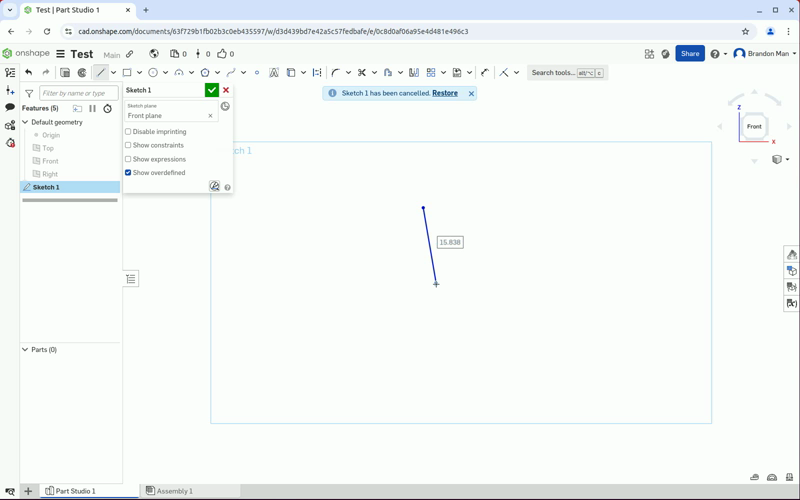
mouse_move(466, 283)
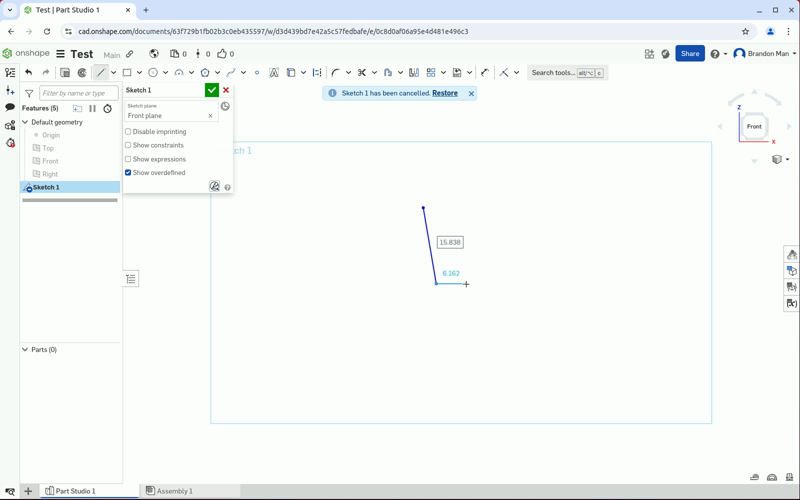
mouse_move(461, 283)
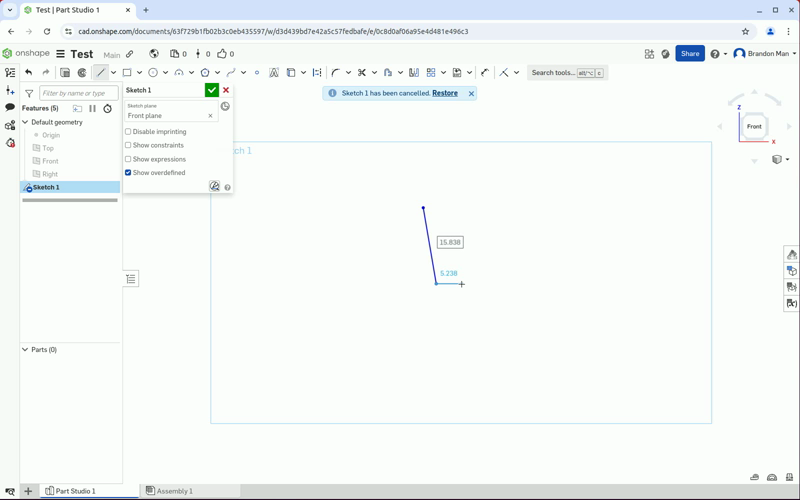
click(461, 283)
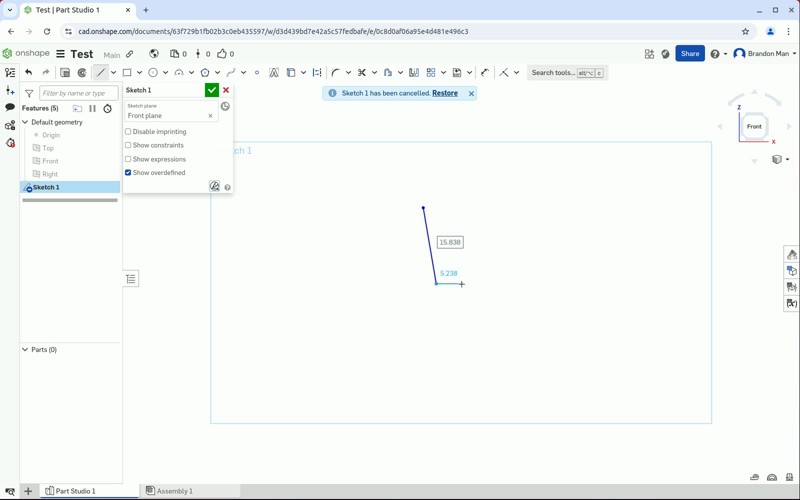
key_up(shift)
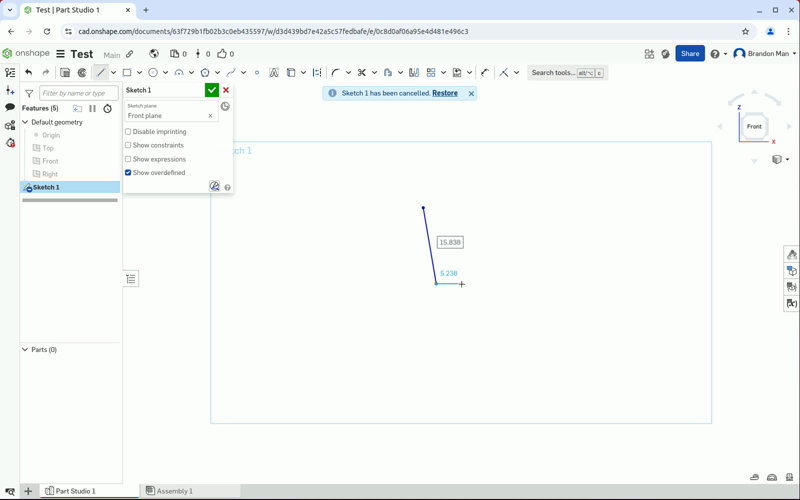
key_down(shift)
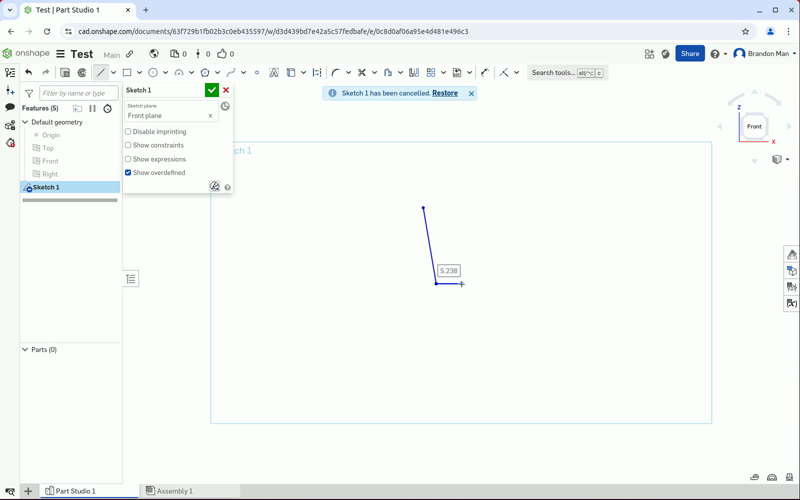
mouse_move(492, 283)
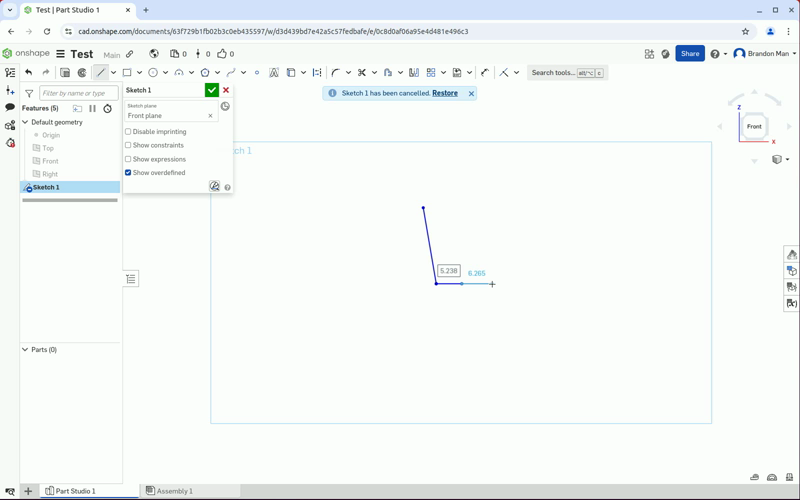
mouse_move(486, 283)
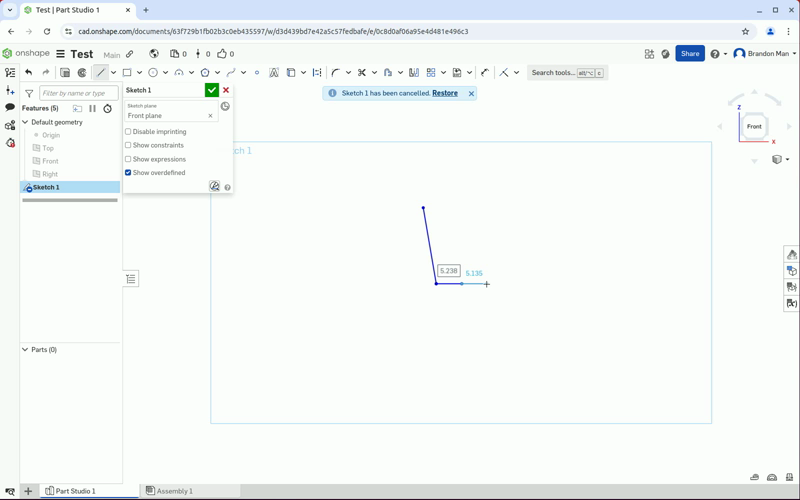
click(486, 283)
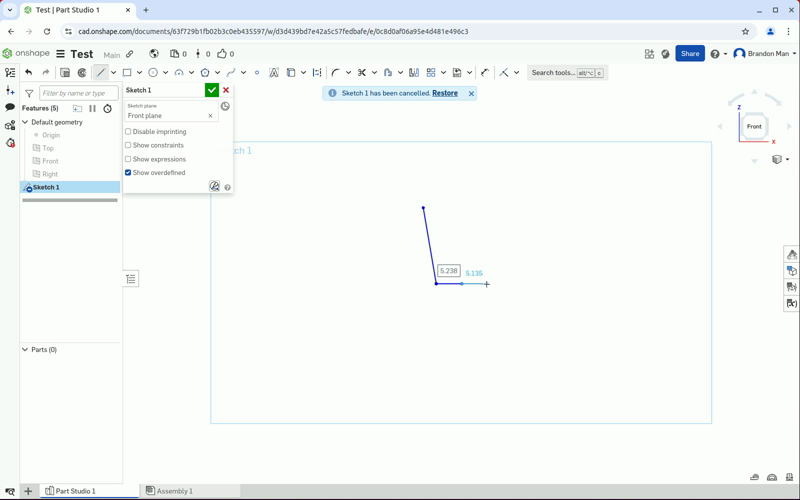
key_up(shift)
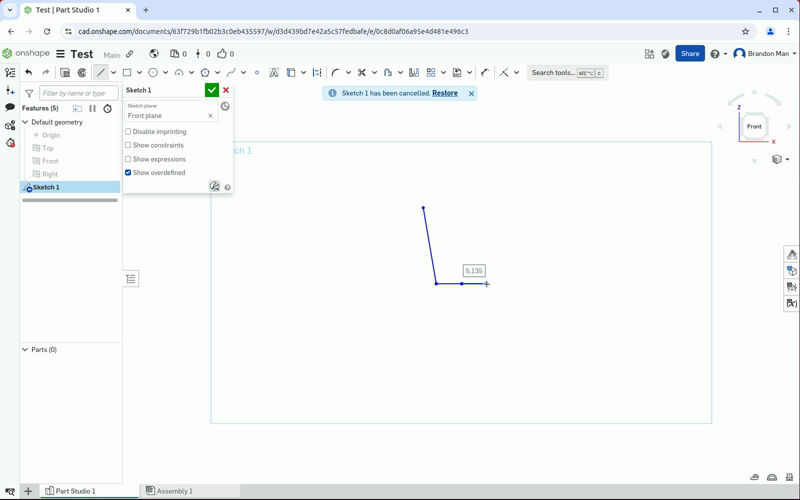
key_down(shift)
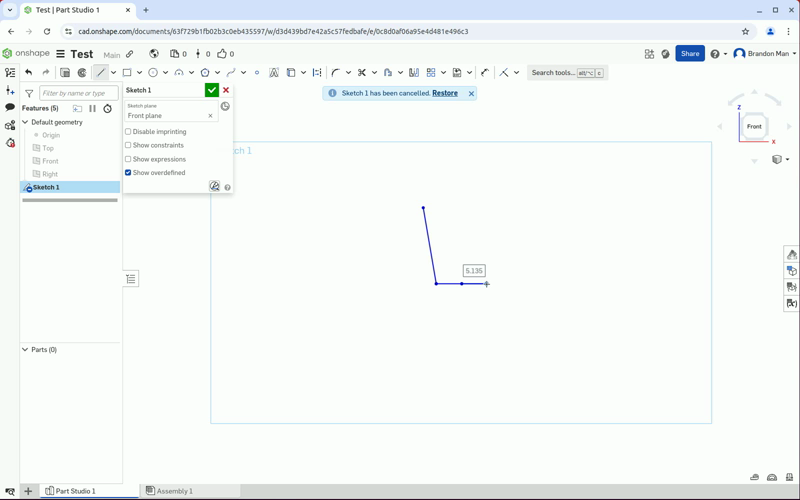
mouse_move(499, 207)
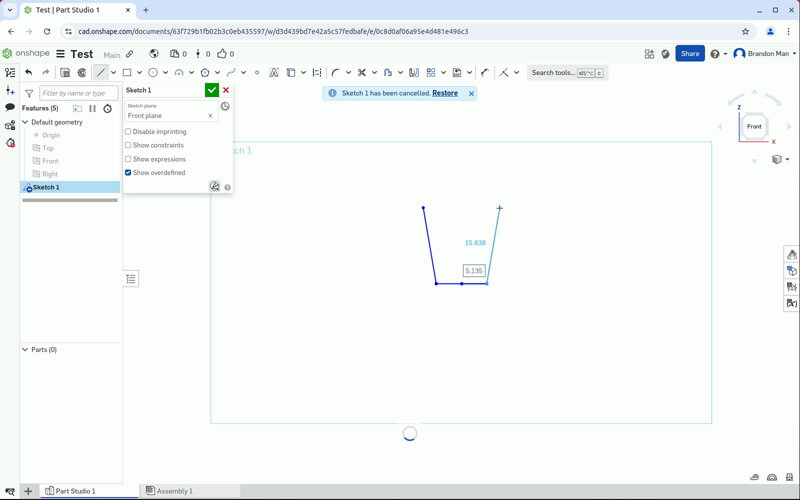
click(499, 207)
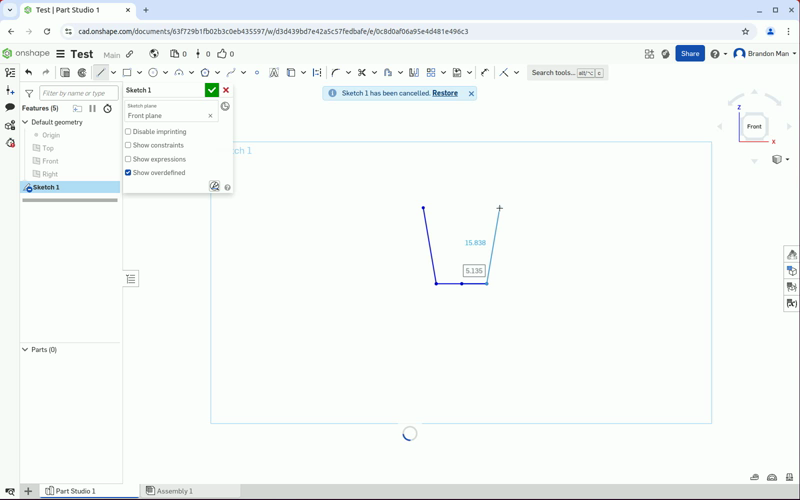
key_up(shift)
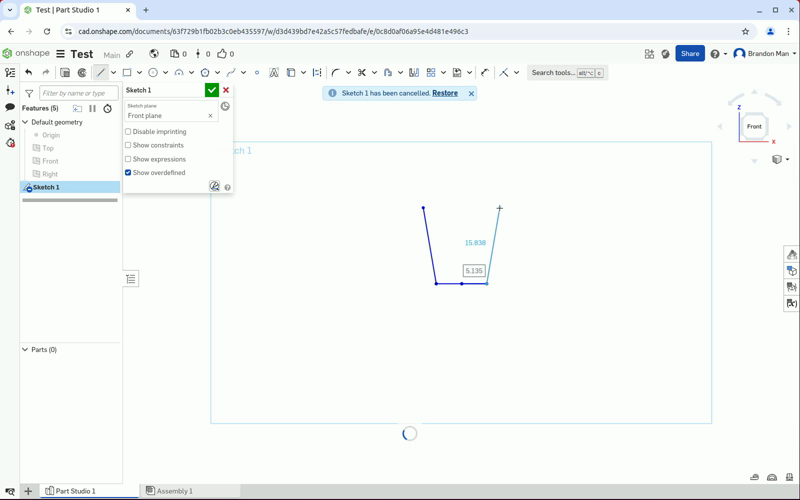
key_down(shift)
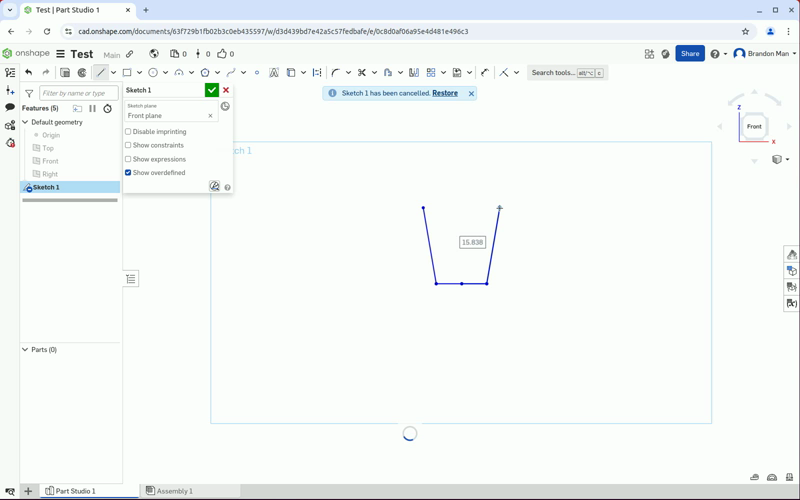
mouse_move(423, 207)
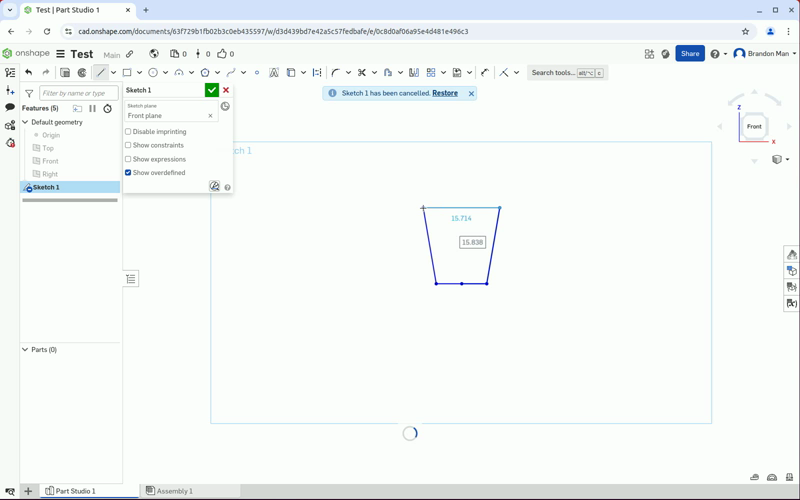
key_up(shift)
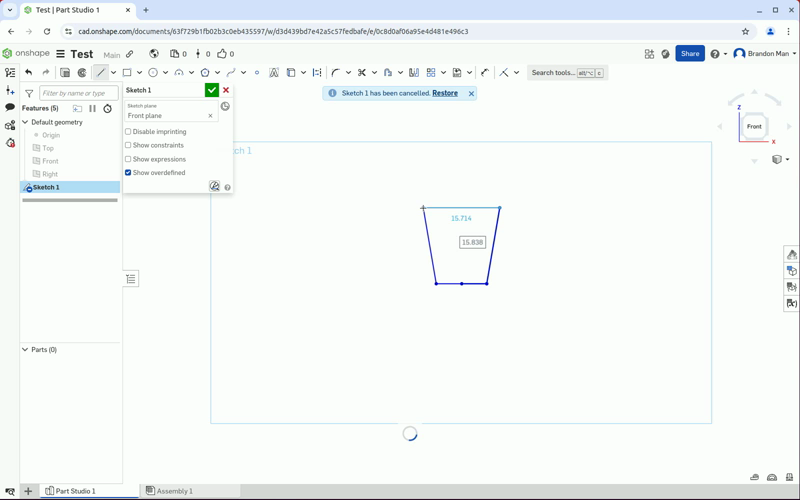
click(423, 207)
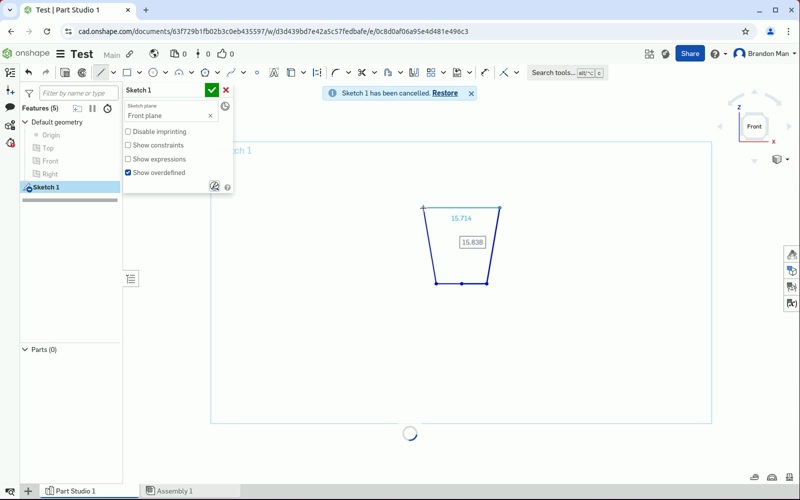
key(esc)
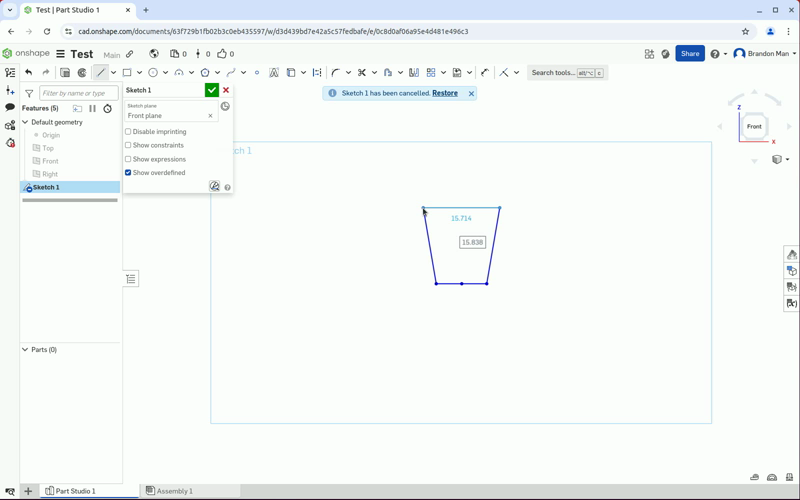
mouse_move(456, 253)
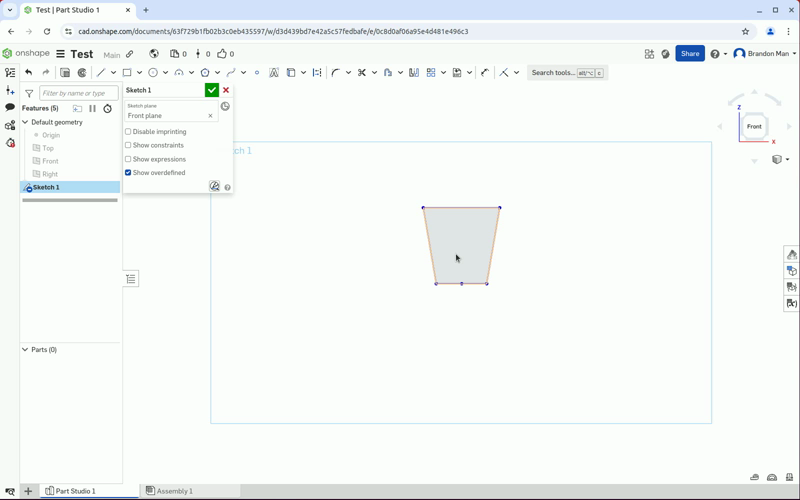
click(456, 253)
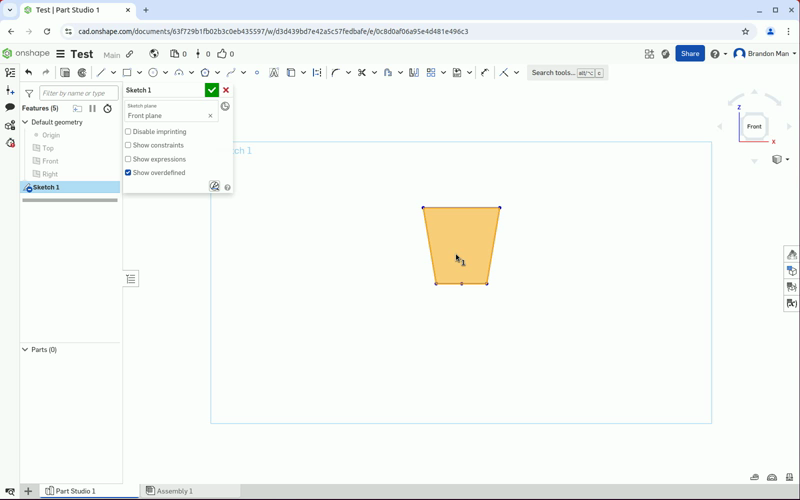
mouse_move(73, 352)
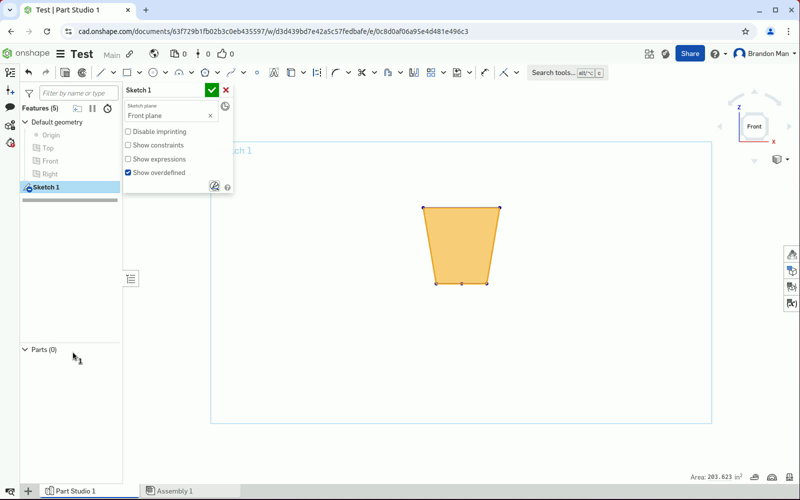
key(shift+y)
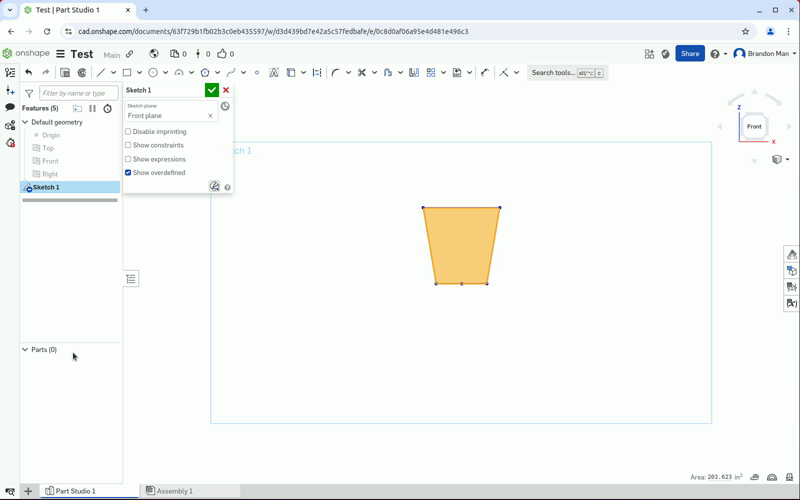
key(shift+e)
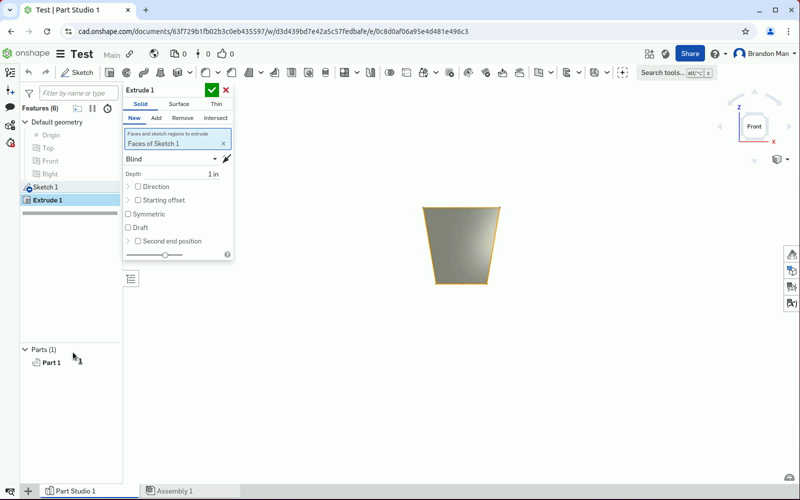
mouse_move(143, 106)
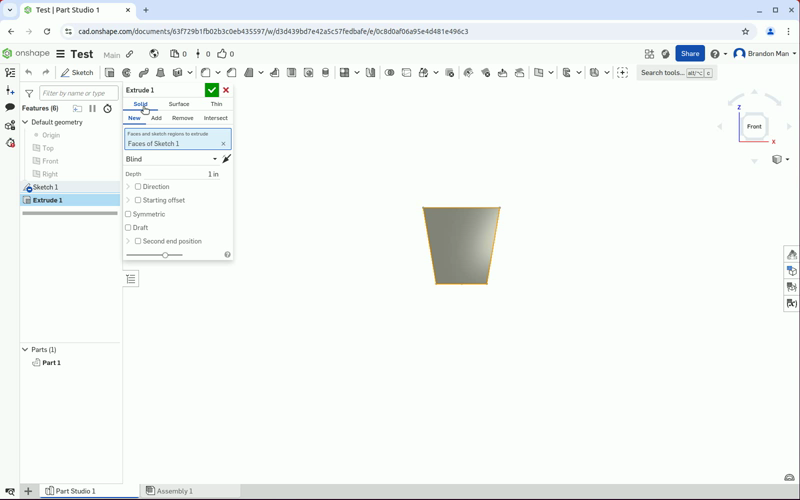
click(143, 106)
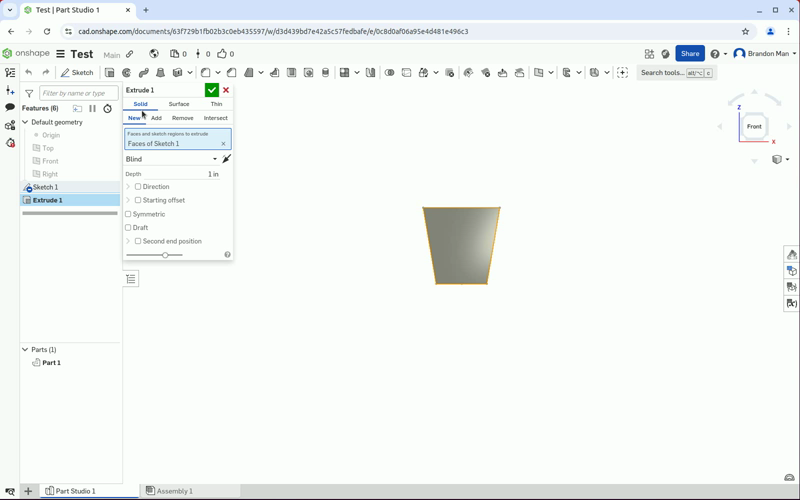
mouse_move(137, 120)
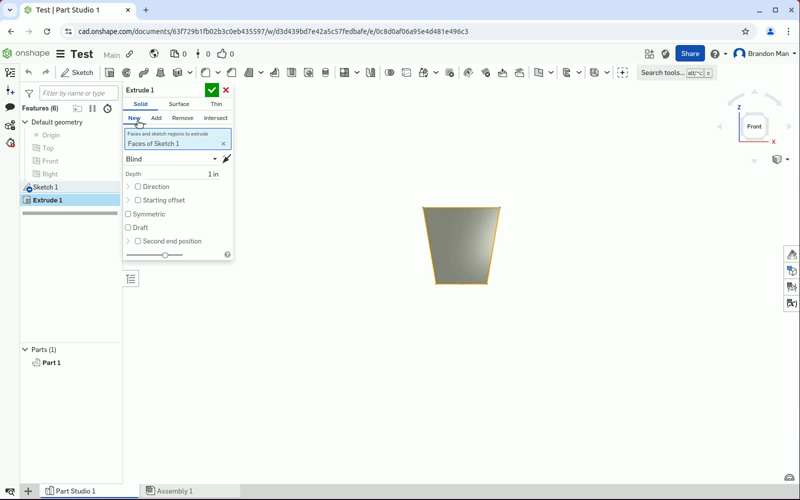
click(137, 120)
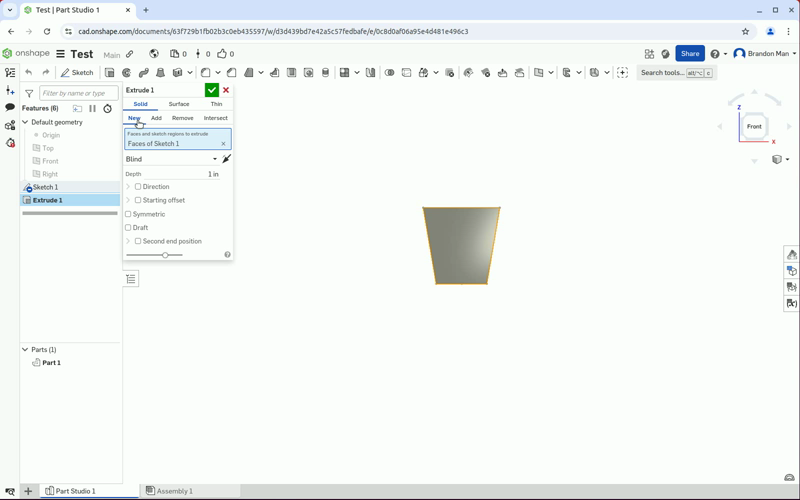
key(tab, 4)
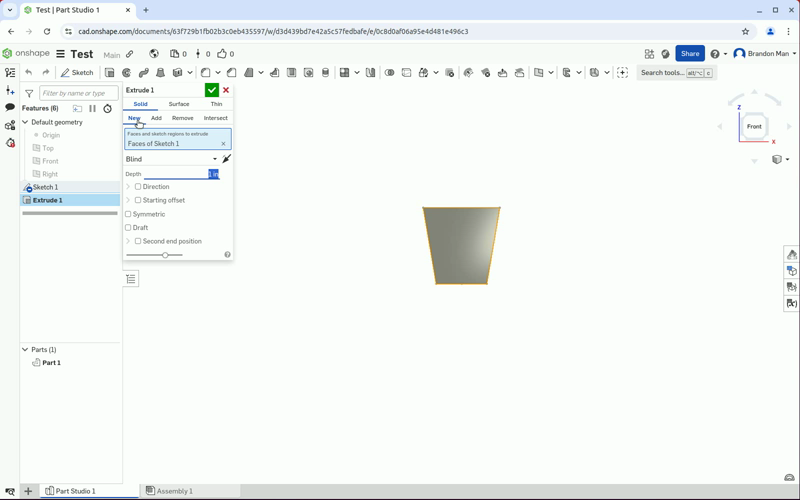
text(3.129)
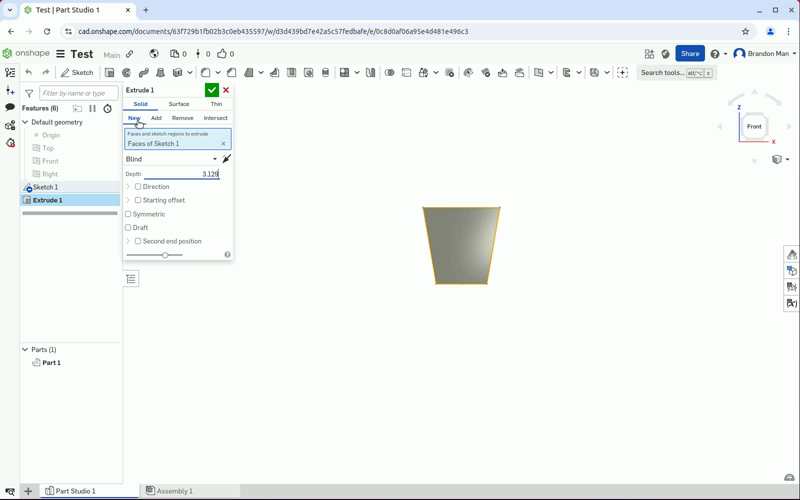
key(enter)
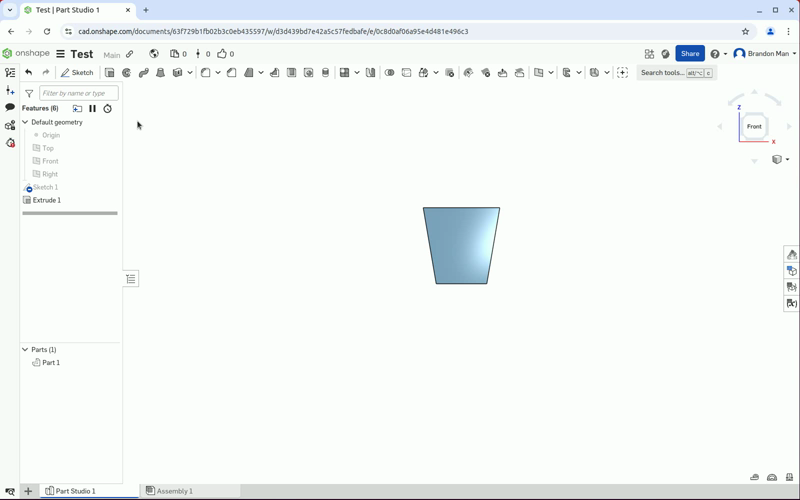
key(shift+h)
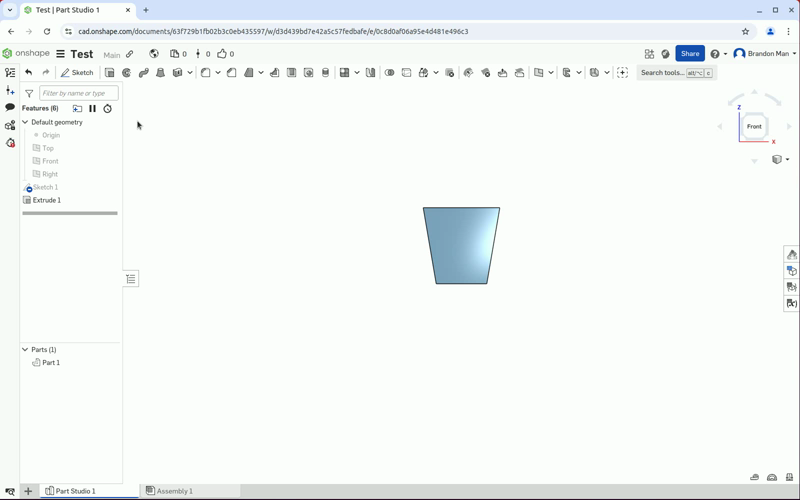
key(shift+h)
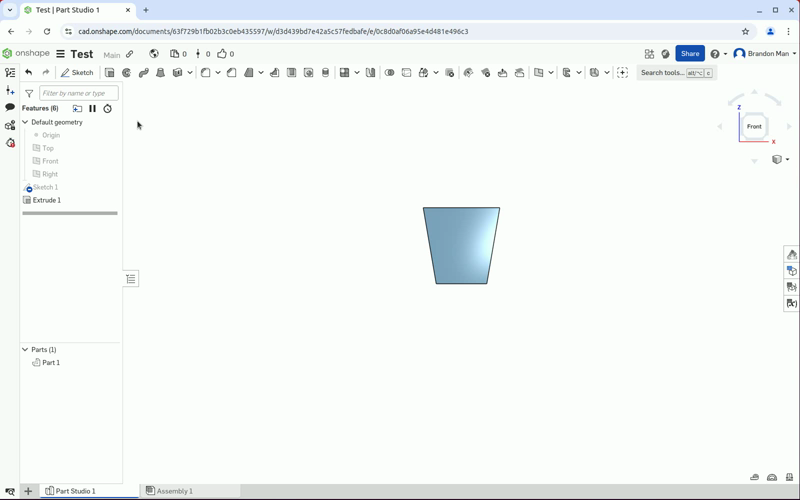
mouse_move(73, 189)
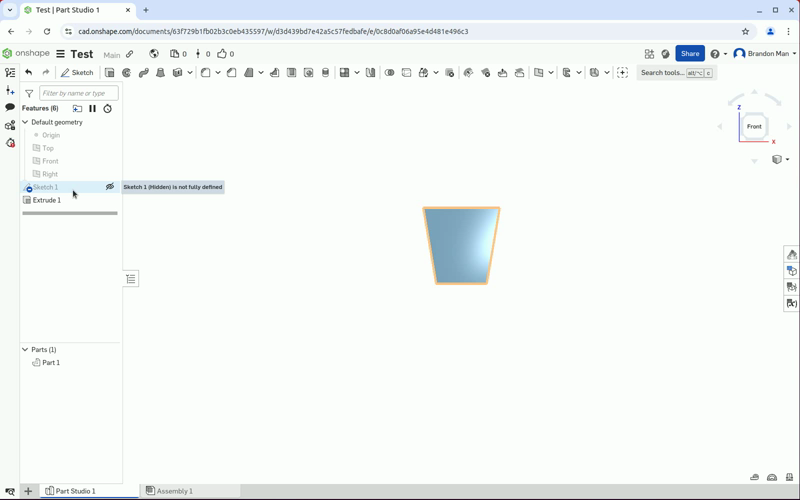
click(73, 189)
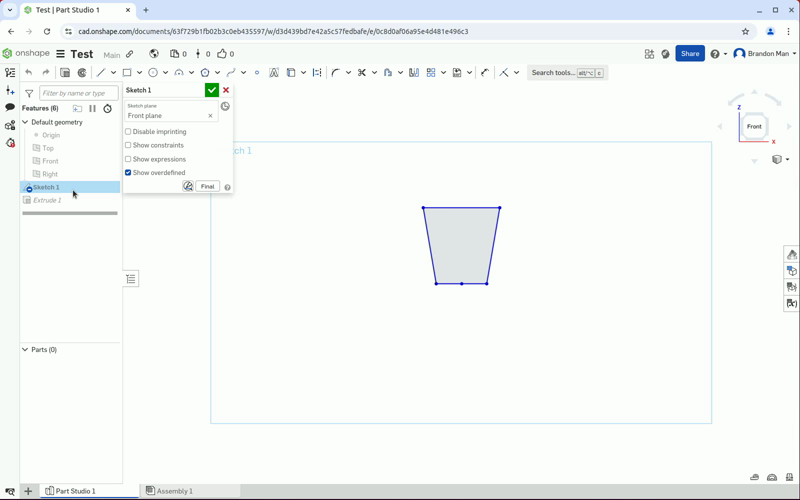
mouse_move(229, 92)
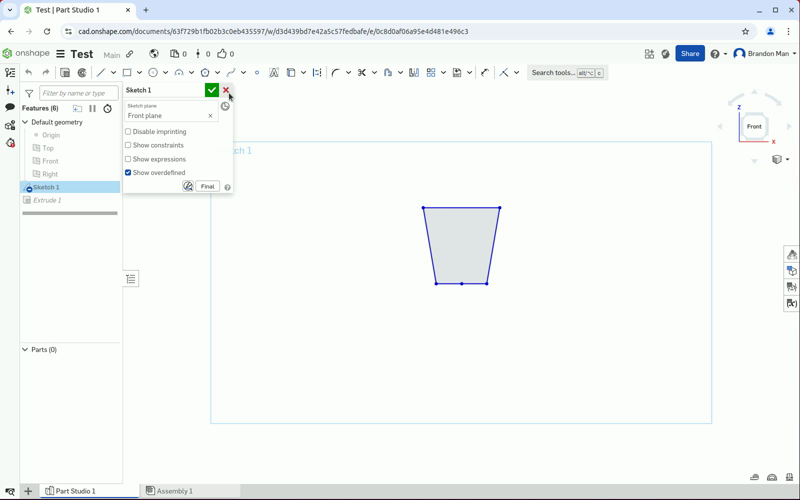
click(229, 92)
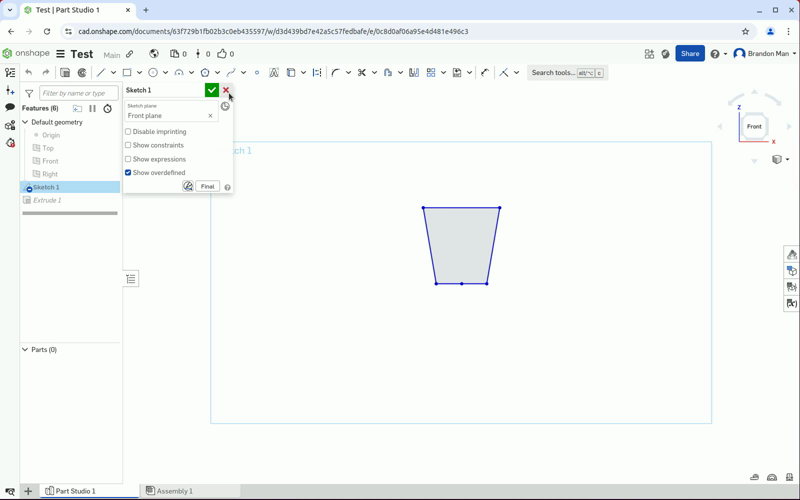
key(shift+s)
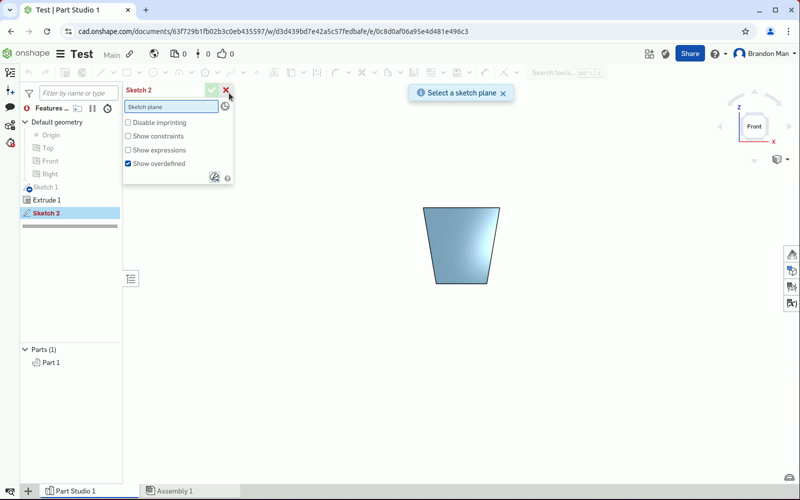
mouse_move(73, 163)
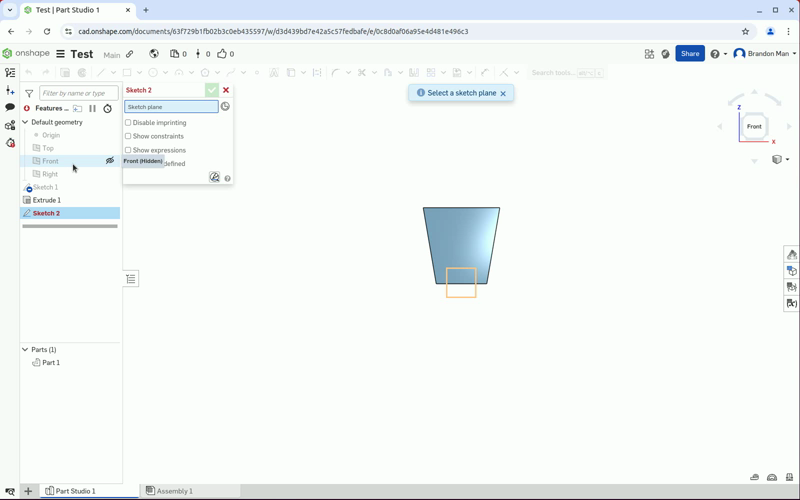
click(73, 163)
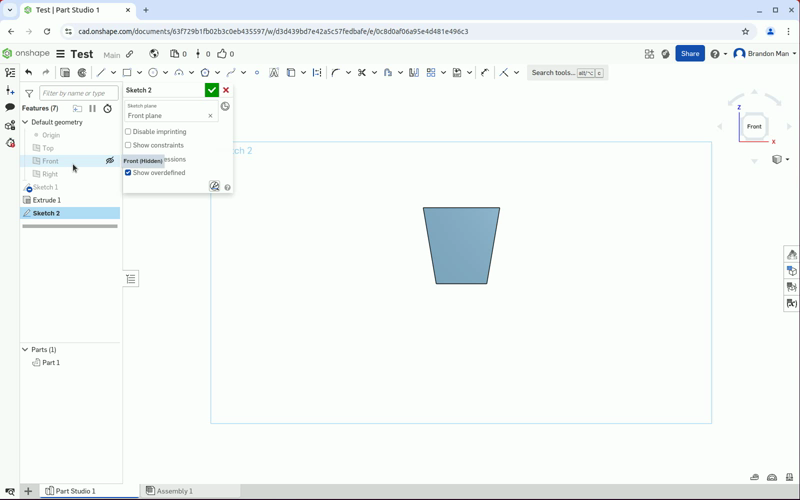
mouse_move(73, 352)
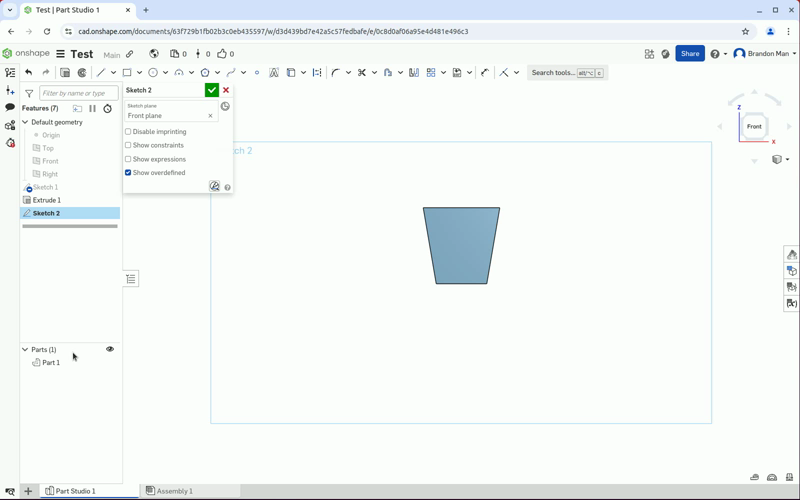
key(y)
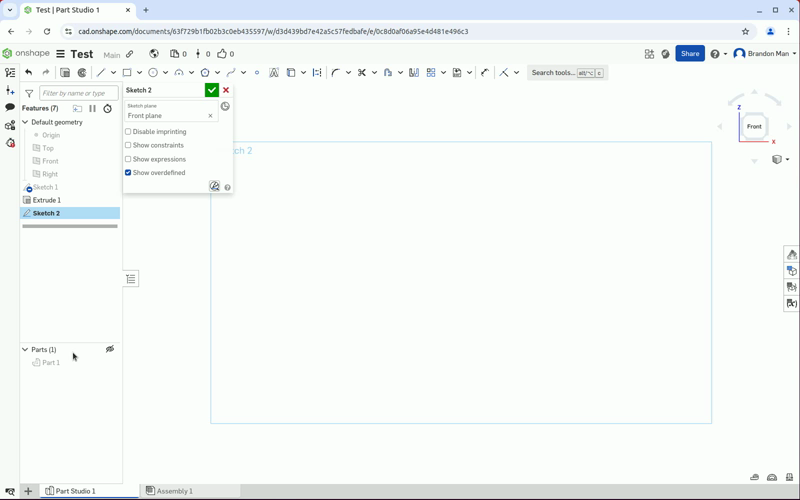
key(l)
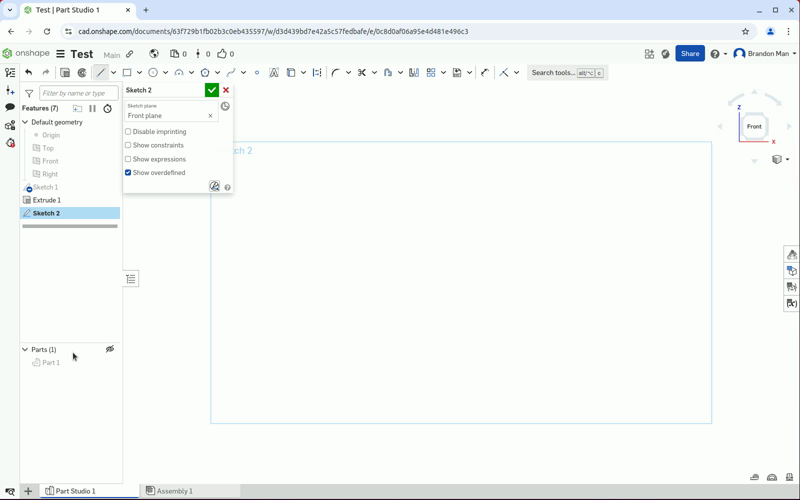
key_down(shift)
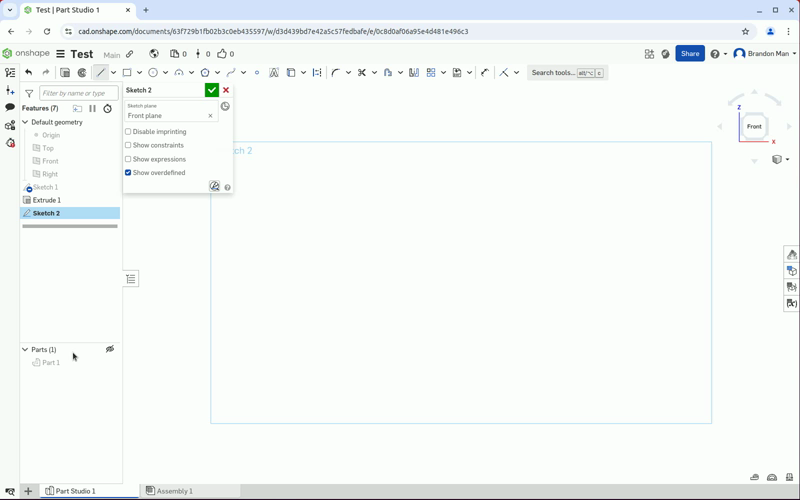
mouse_move(423, 207)
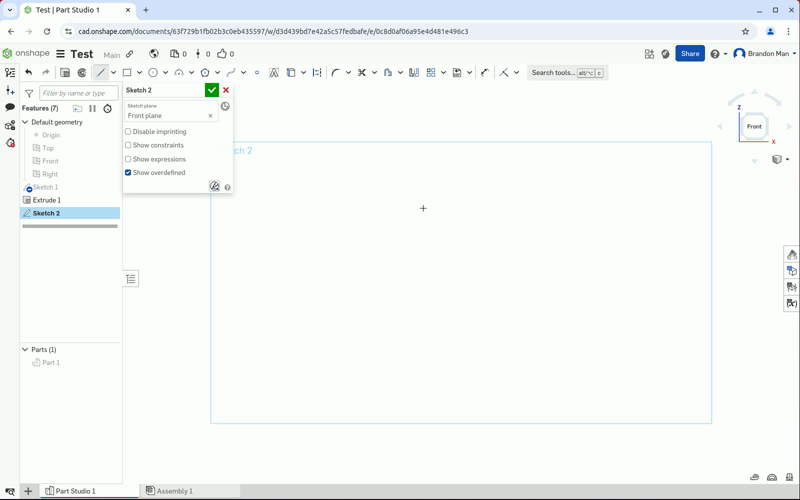
click(423, 207)
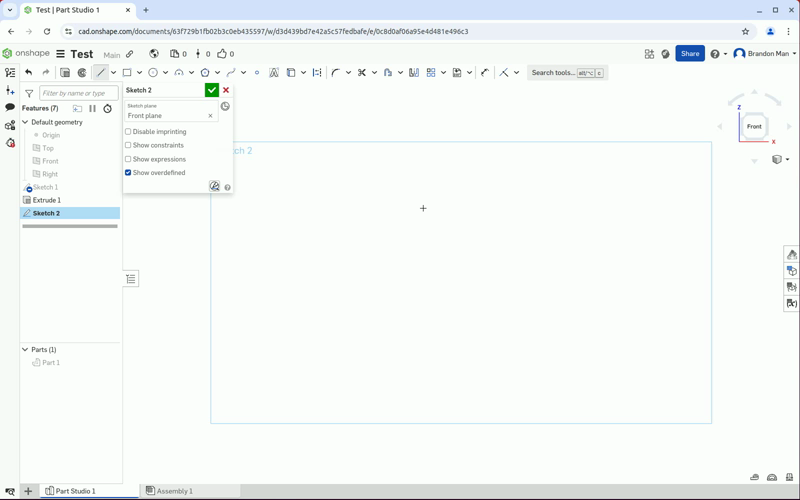
key_up(shift)
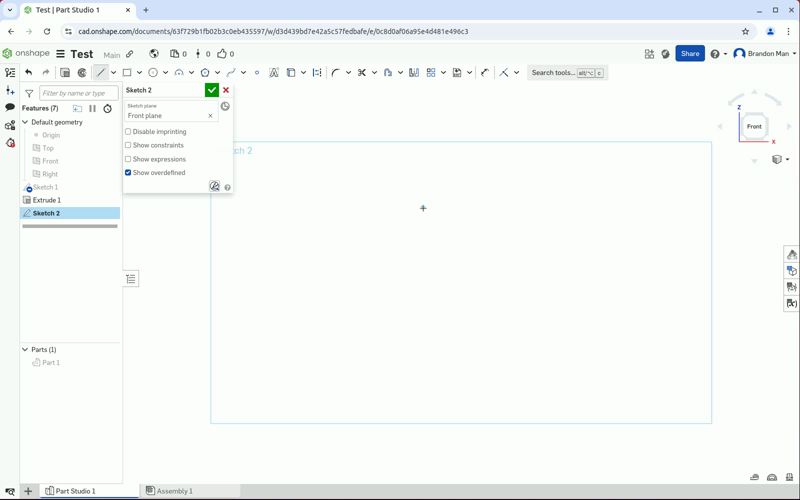
key_down(shift)
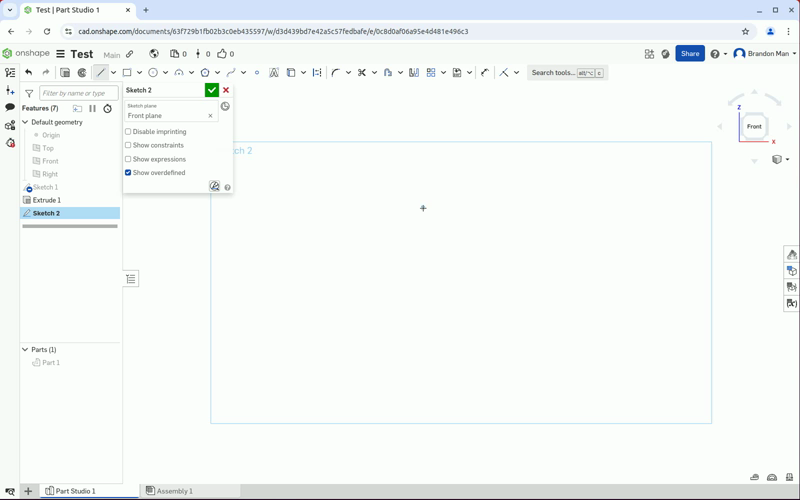
mouse_move(499, 207)
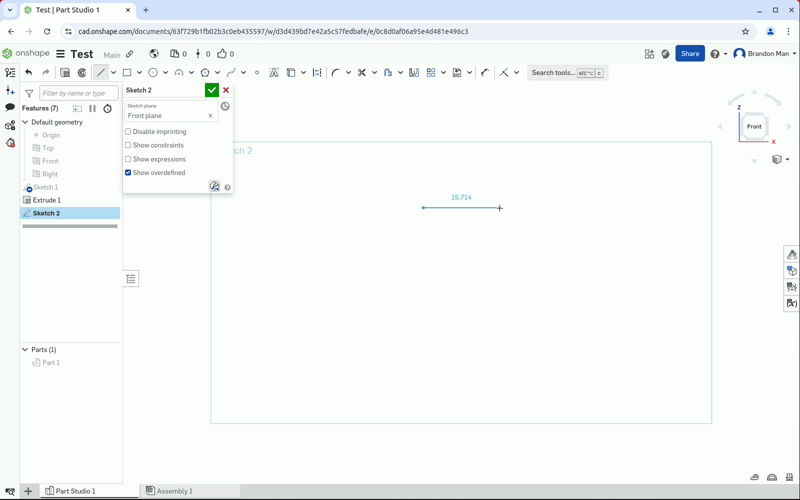
click(499, 207)
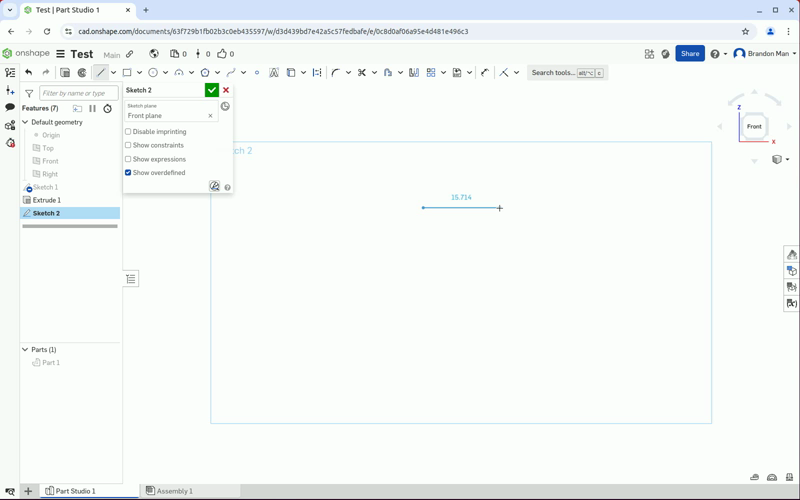
key_up(shift)
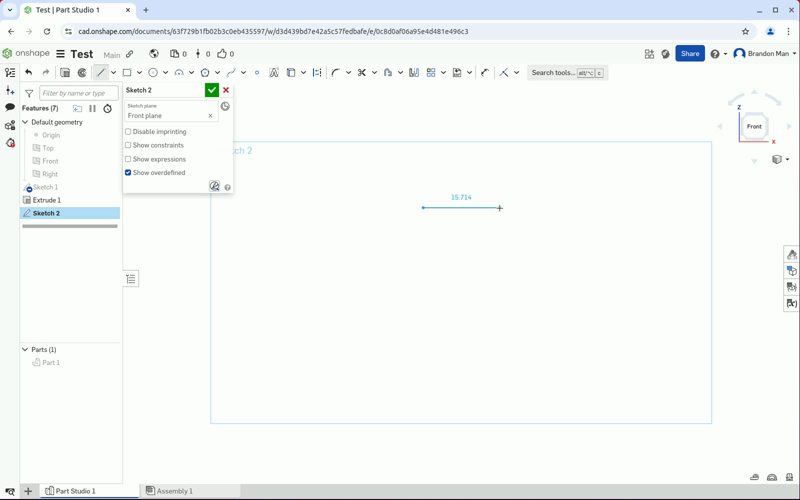
key(esc)
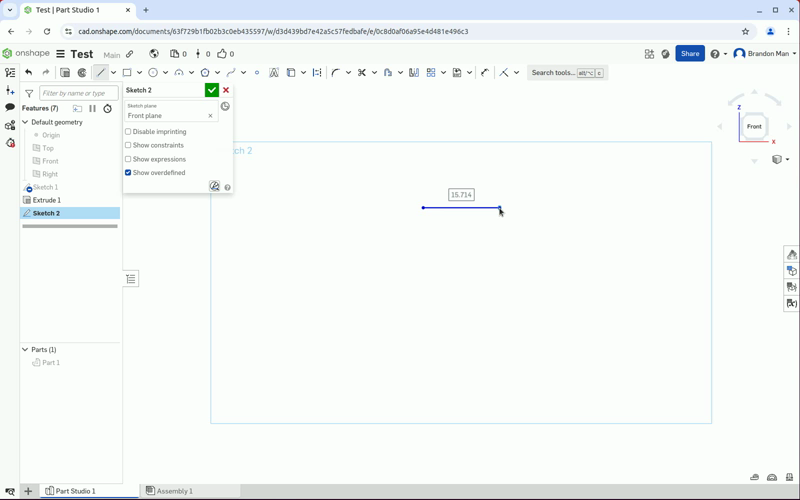
key(a)
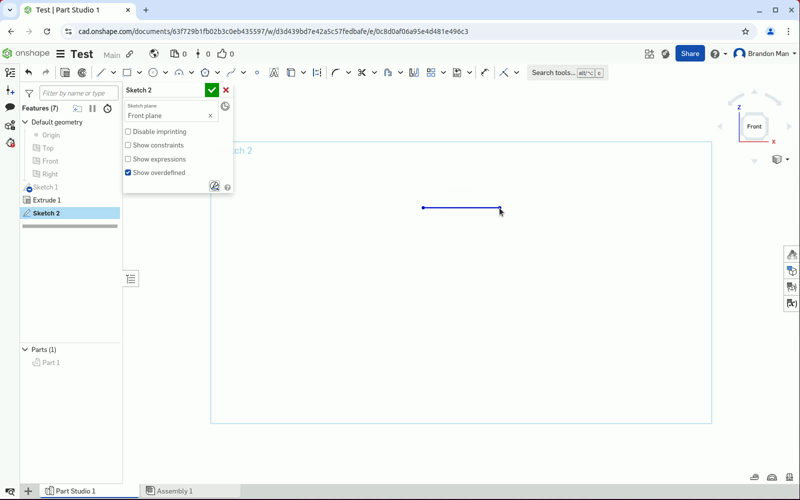
mouse_move(499, 207)
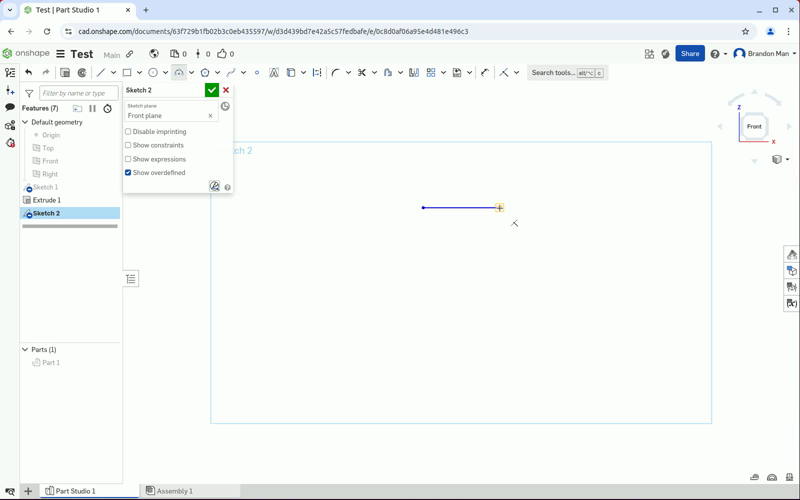
click(499, 207)
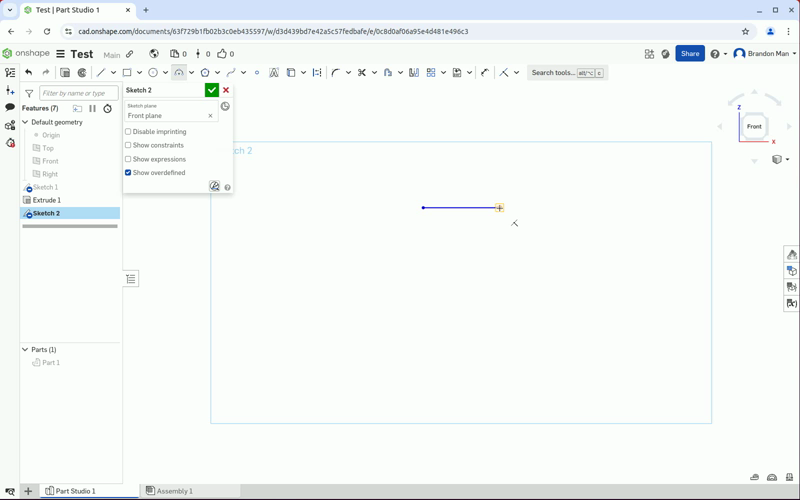
mouse_move(423, 207)
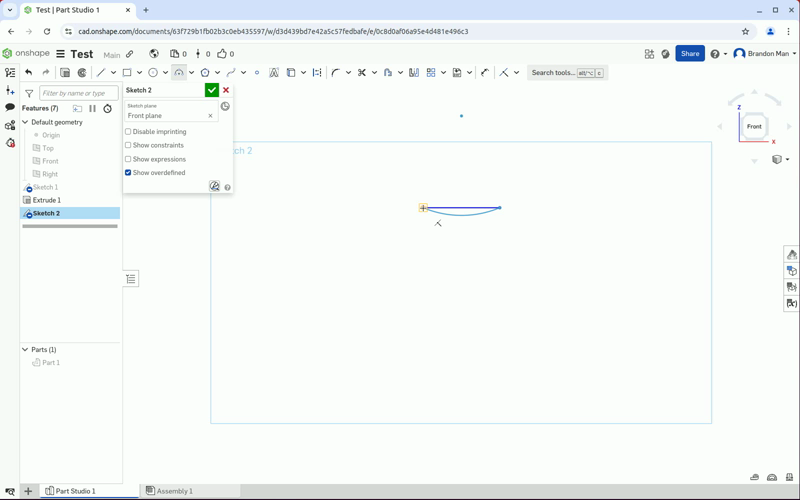
click(423, 207)
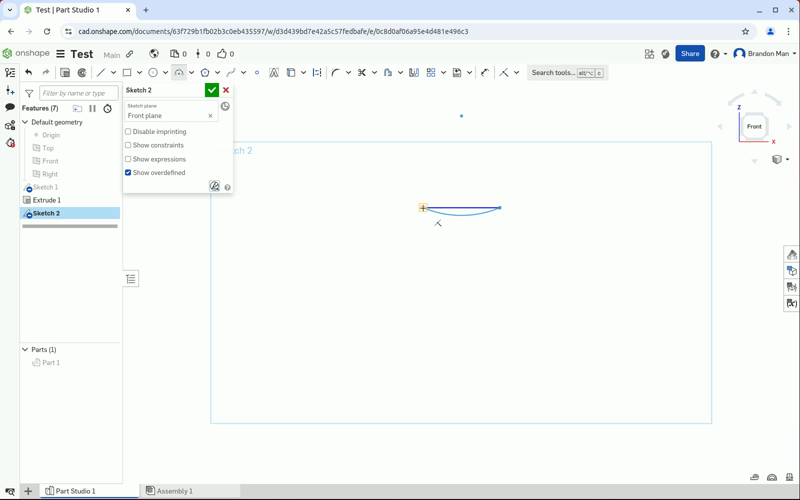
key_down(shift)
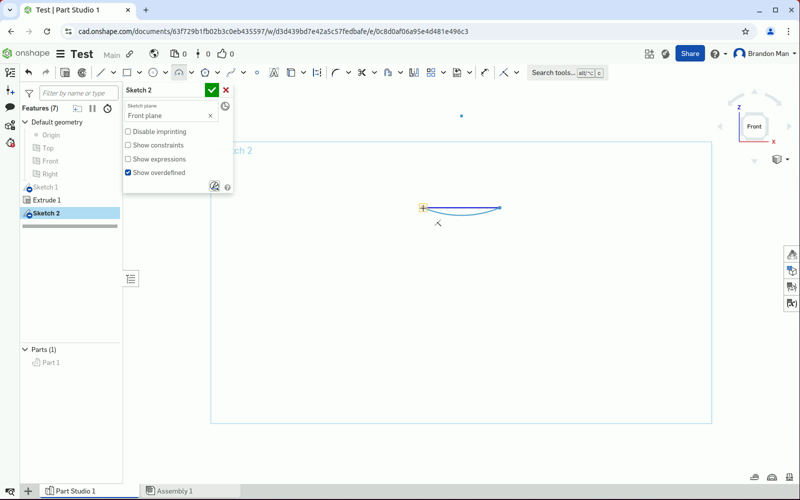
mouse_move(461, 169)
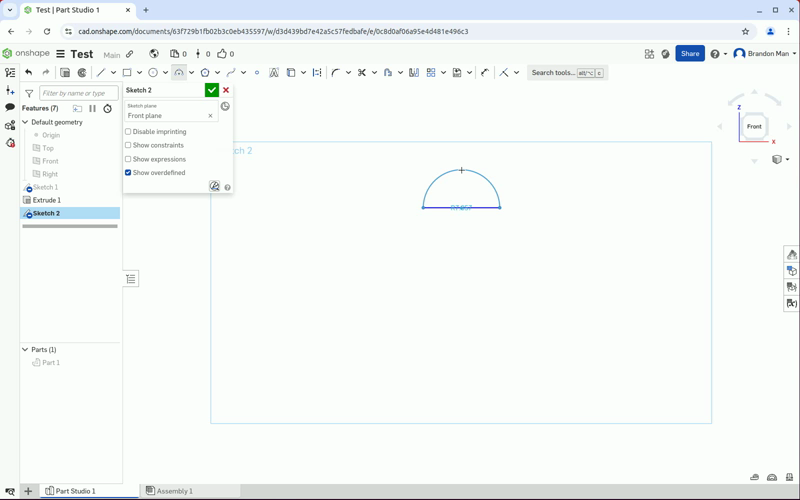
click(461, 169)
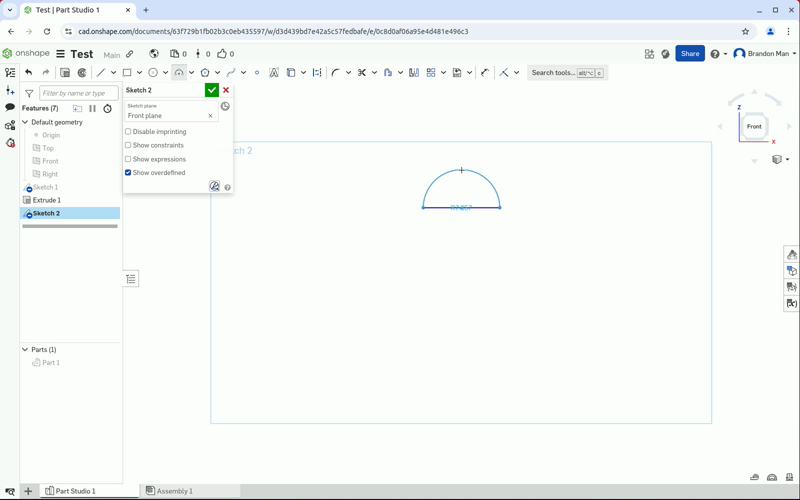
key_up(shift)
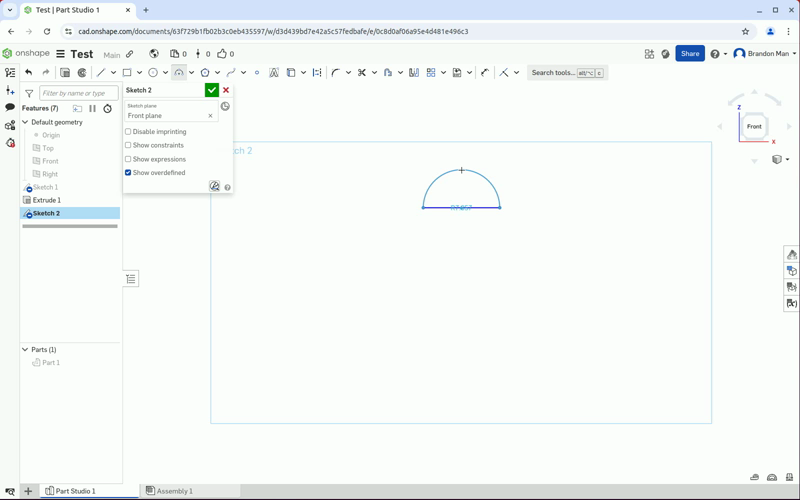
key(esc)
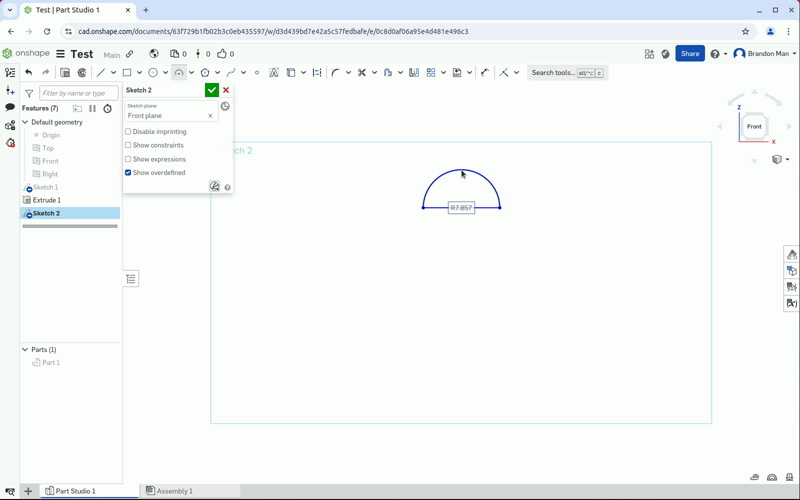
mouse_move(464, 185)
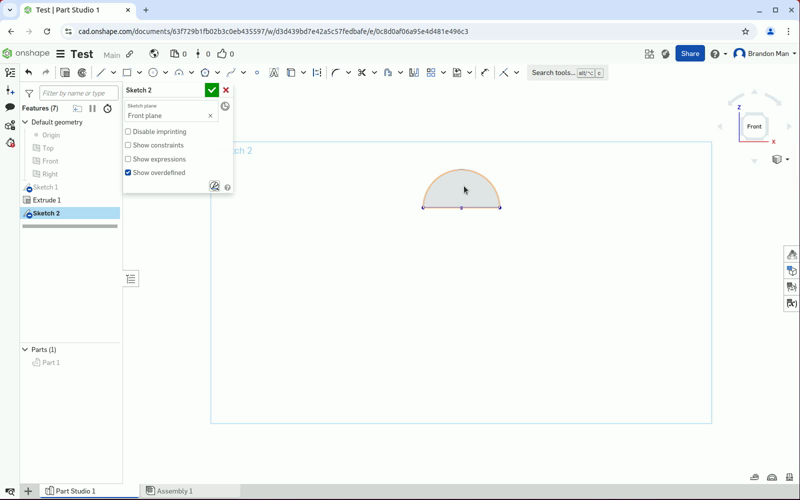
scroll(6)
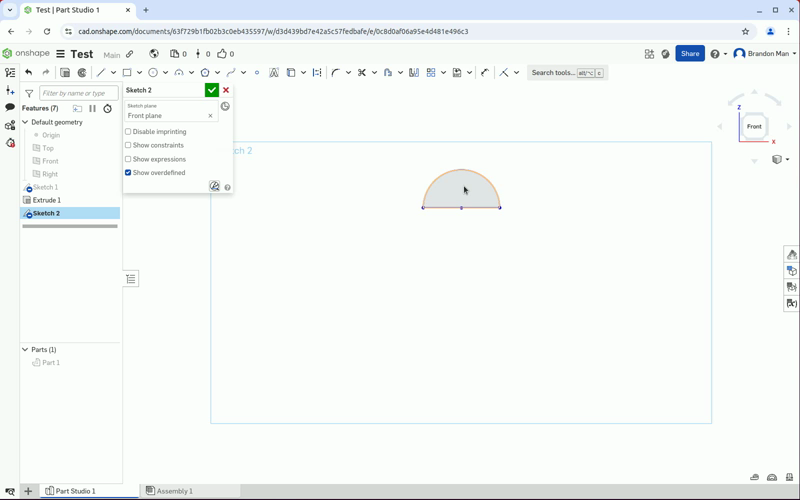
scroll(6)
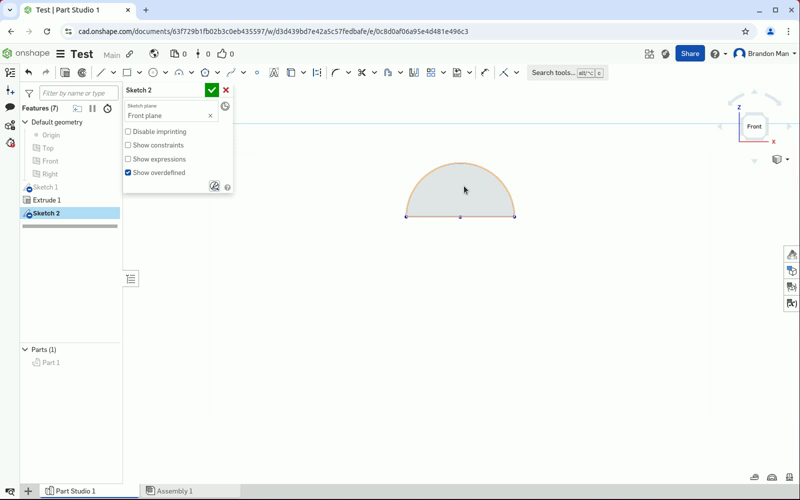
scroll(6)
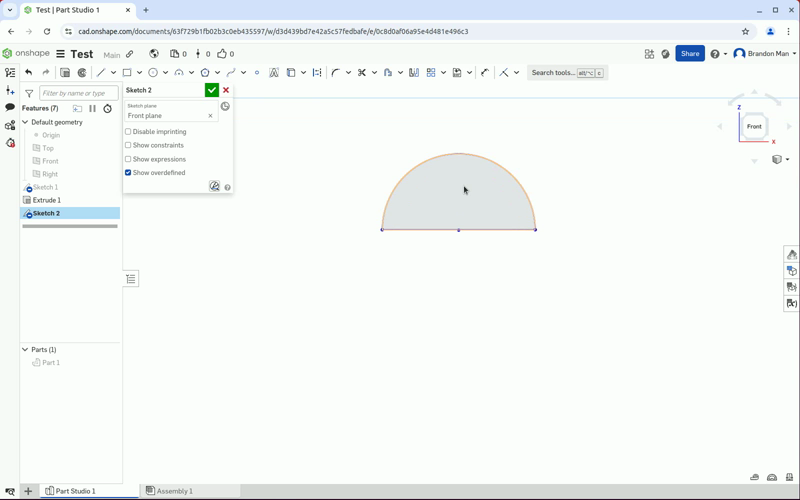
scroll(6)
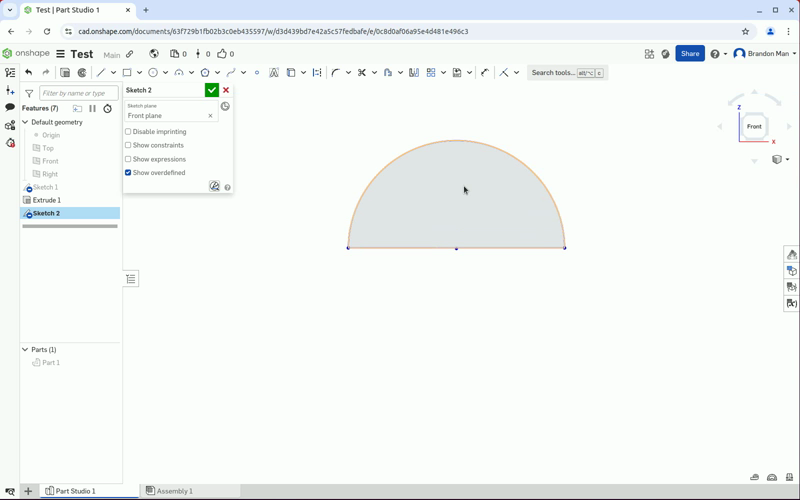
scroll(6)
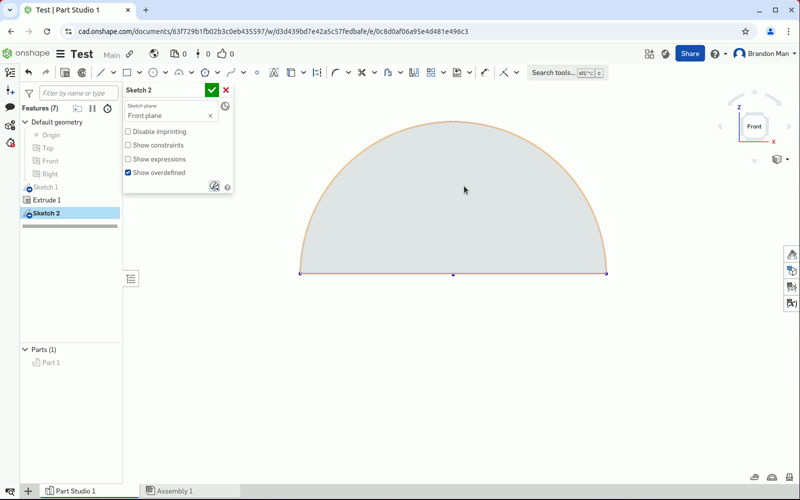
scroll(6)
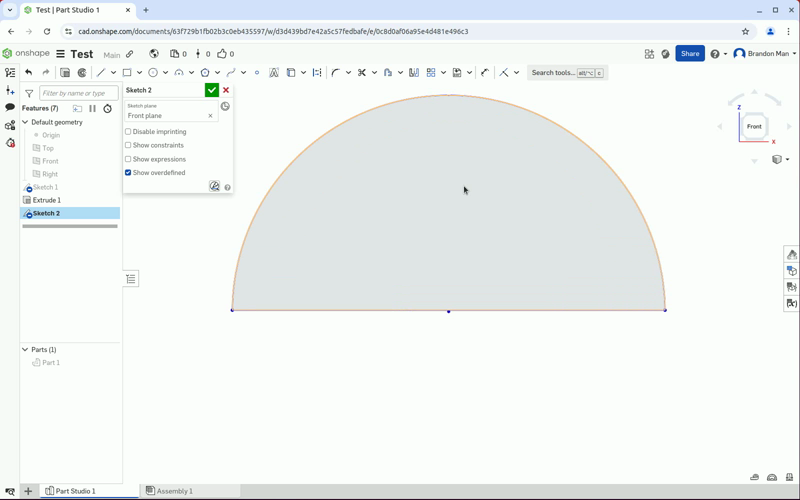
scroll(6)
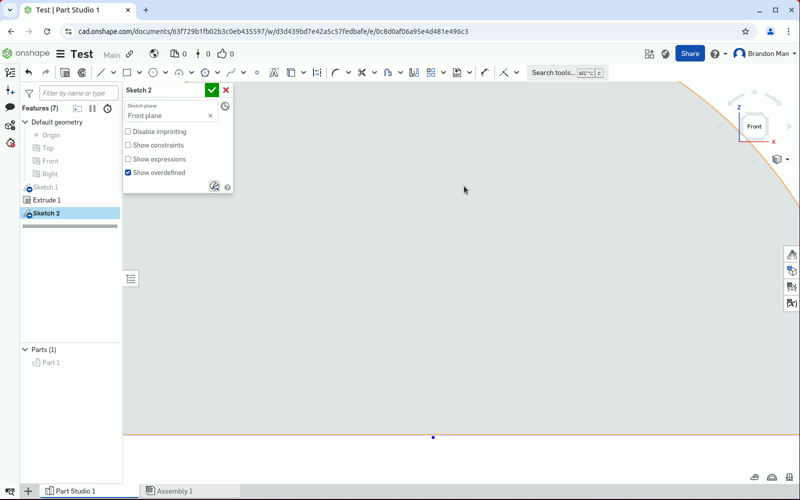
click(464, 185)
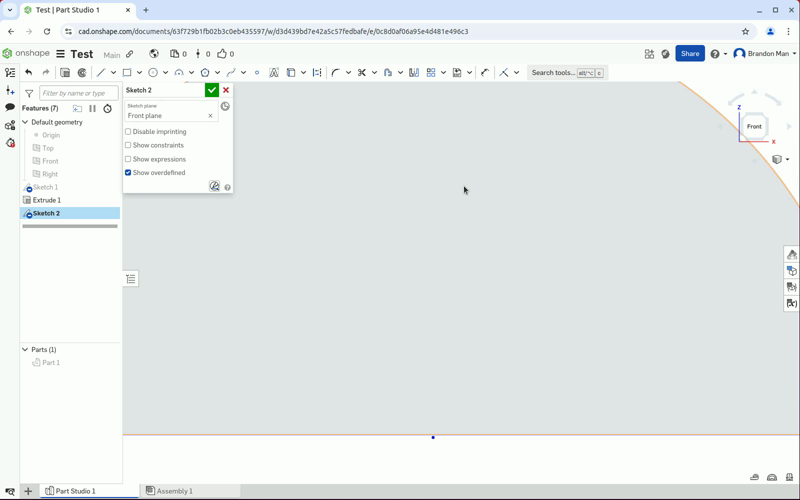
scroll(-6)
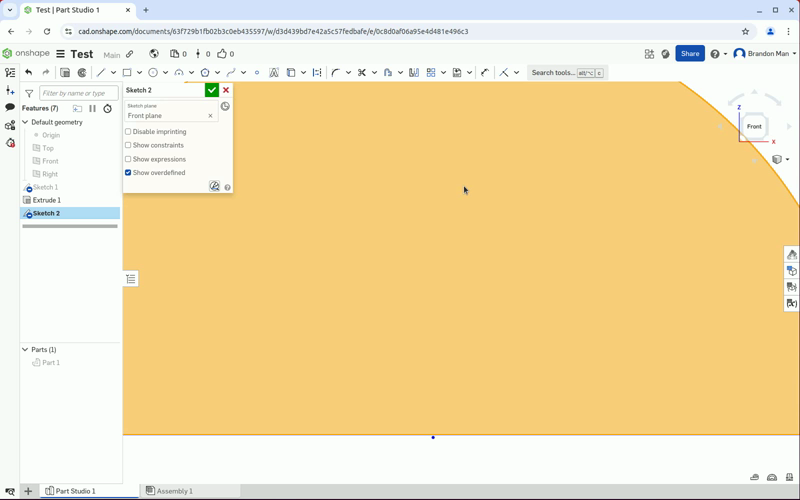
scroll(-6)
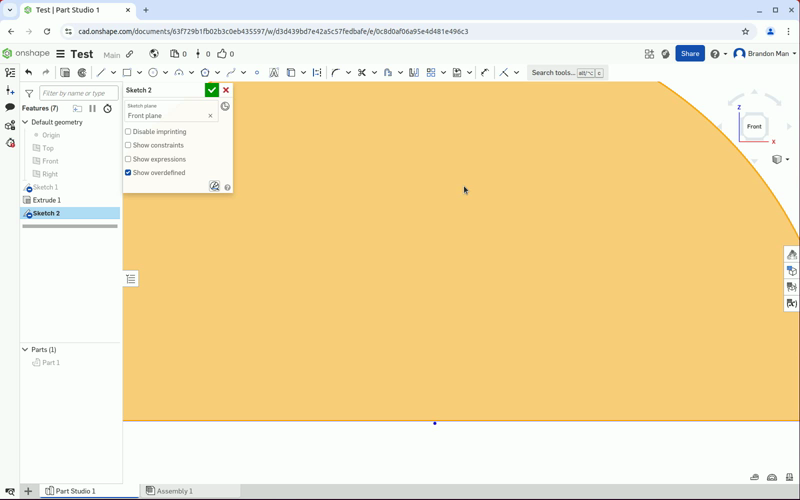
scroll(-6)
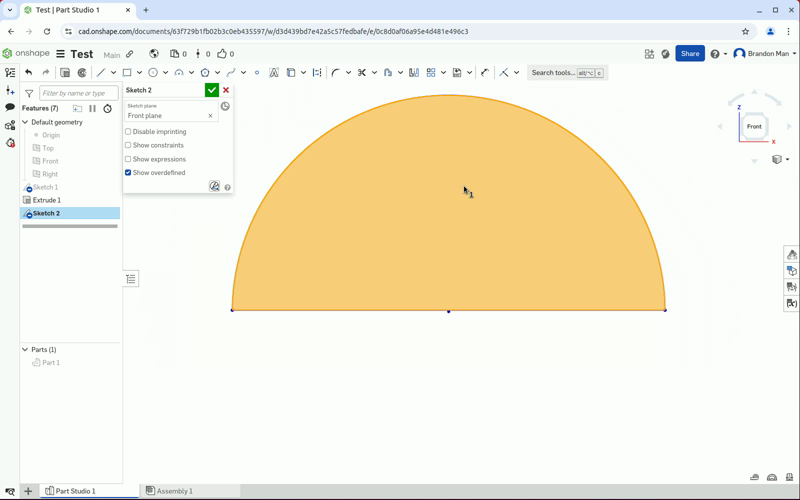
scroll(-6)
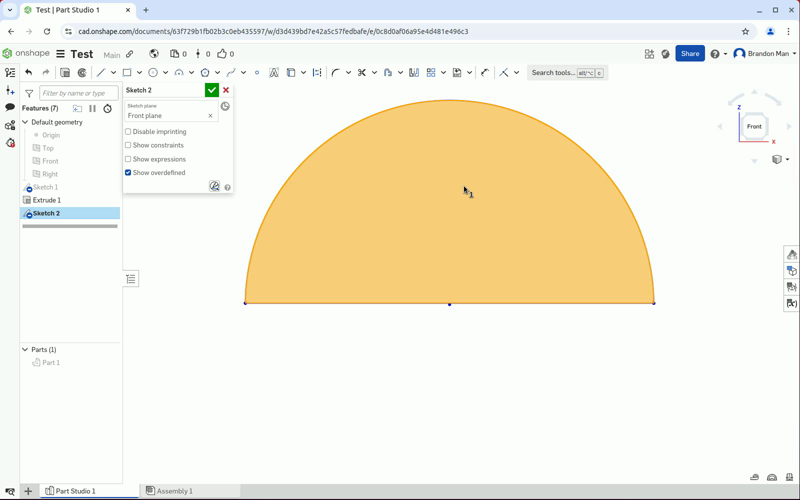
scroll(-6)
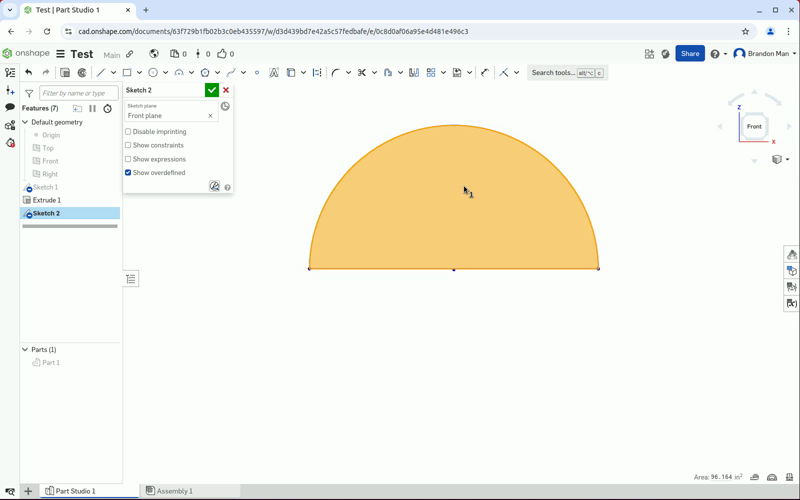
scroll(-6)
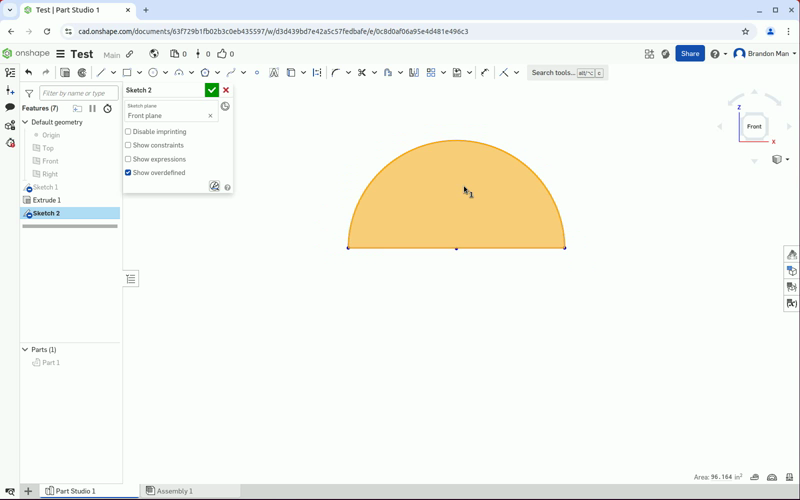
scroll(-6)
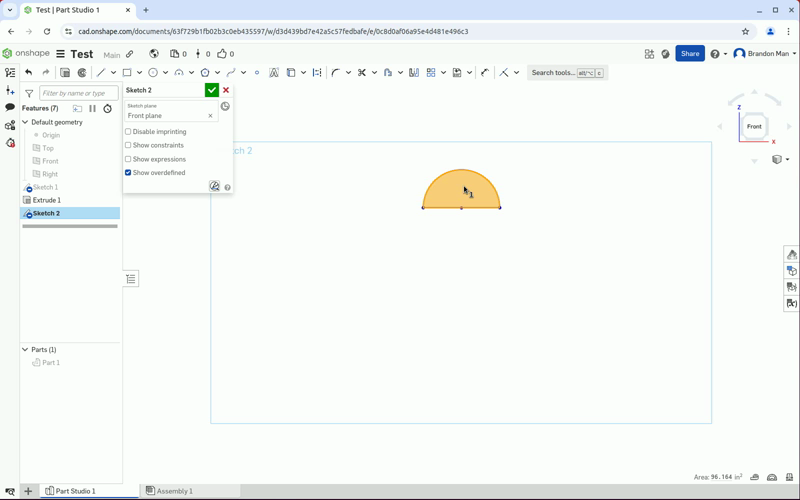
mouse_move(73, 352)
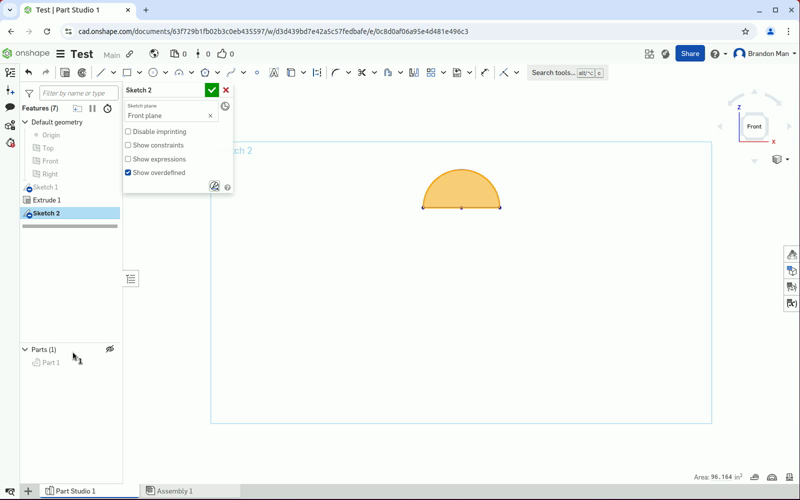
key(shift+y)
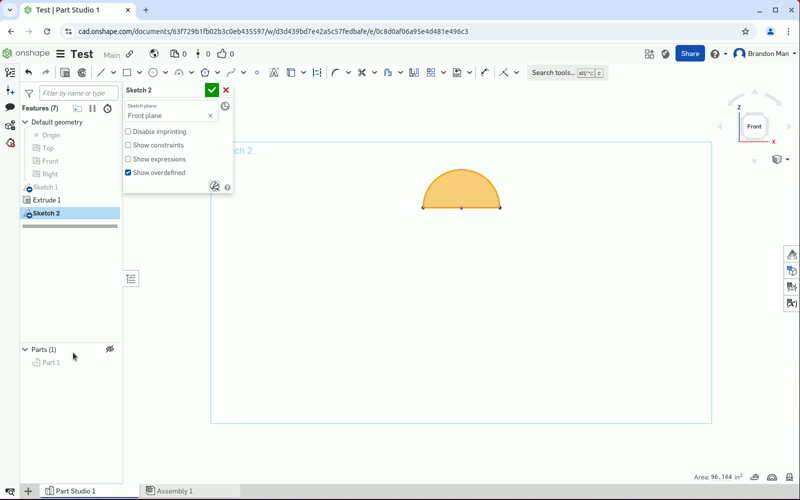
key(shift+e)
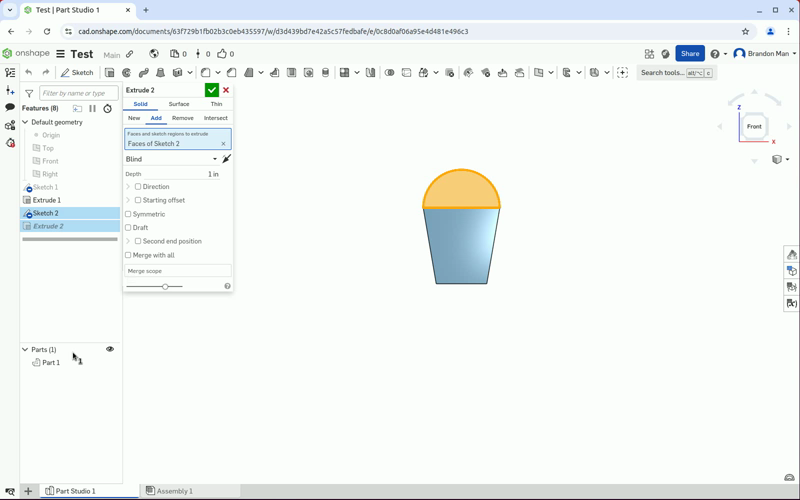
mouse_move(143, 106)
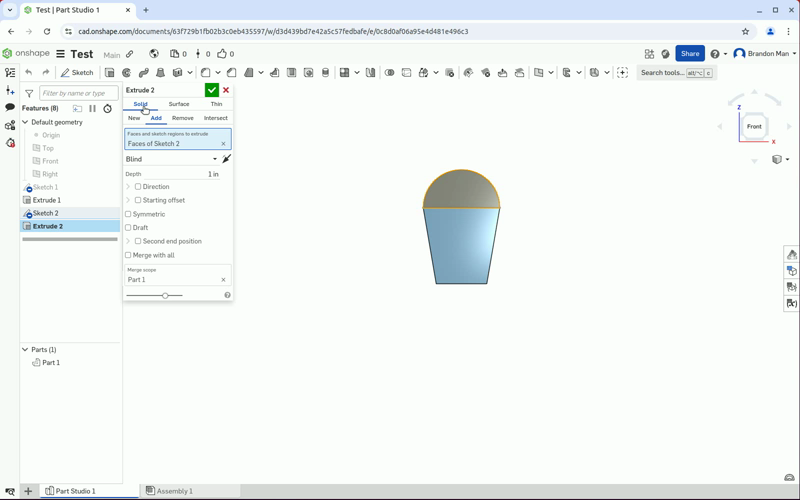
click(143, 106)
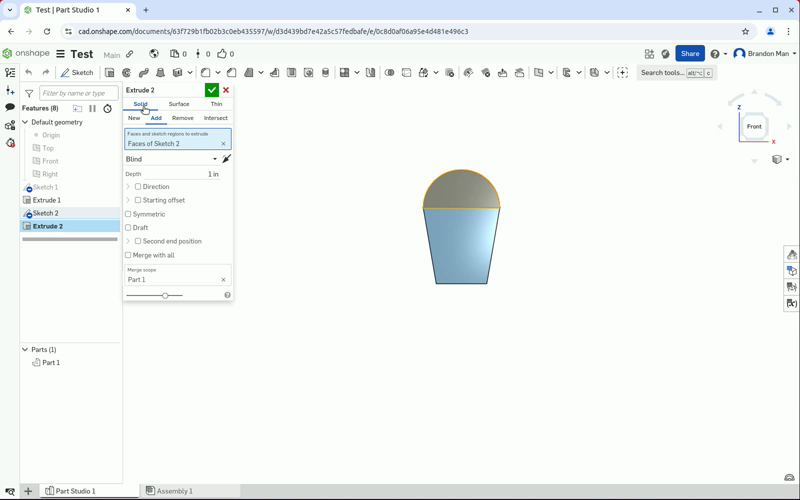
mouse_move(137, 120)
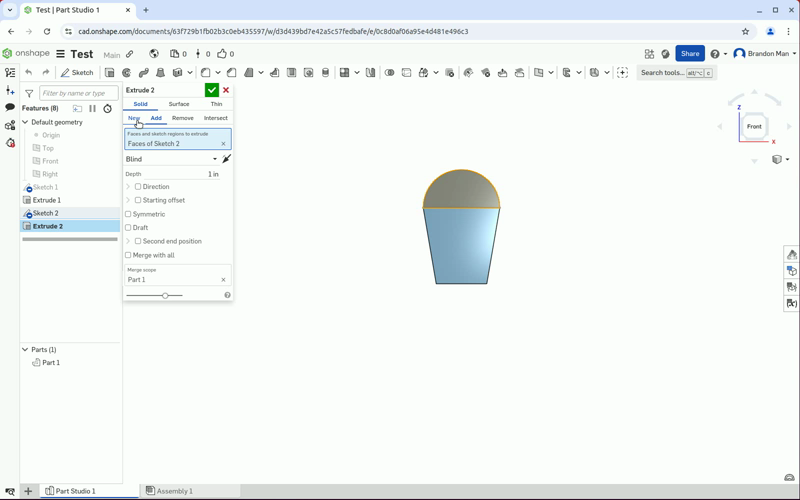
click(137, 120)
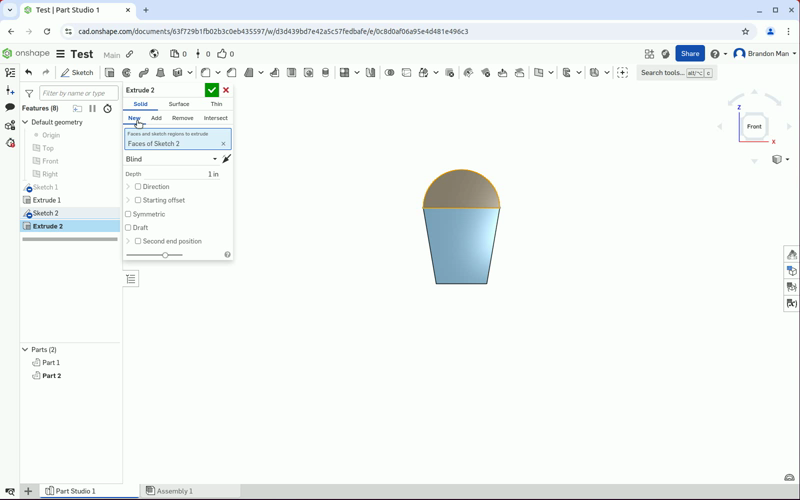
key(tab, 4)
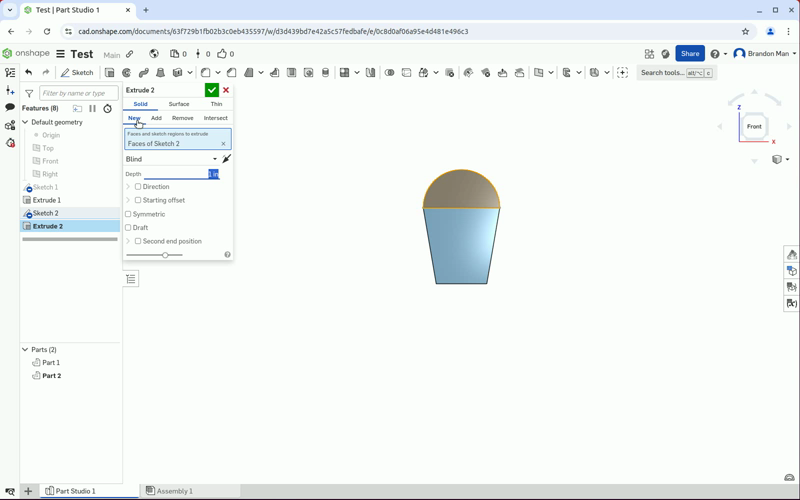
text(3.129)
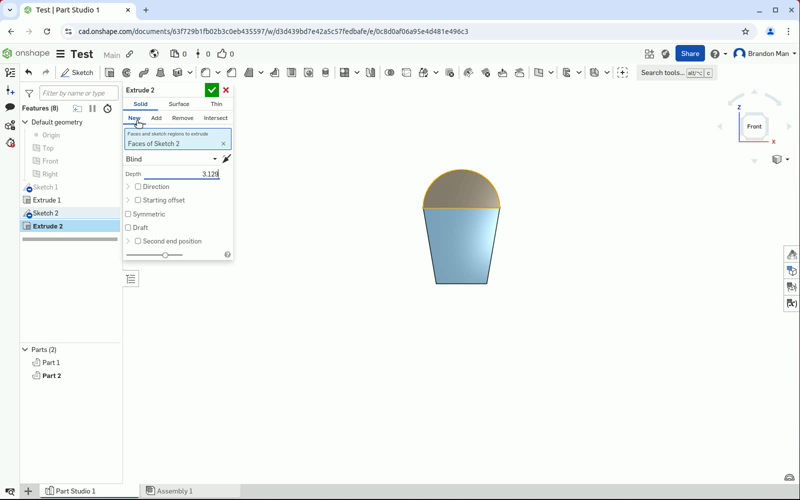
key(enter)
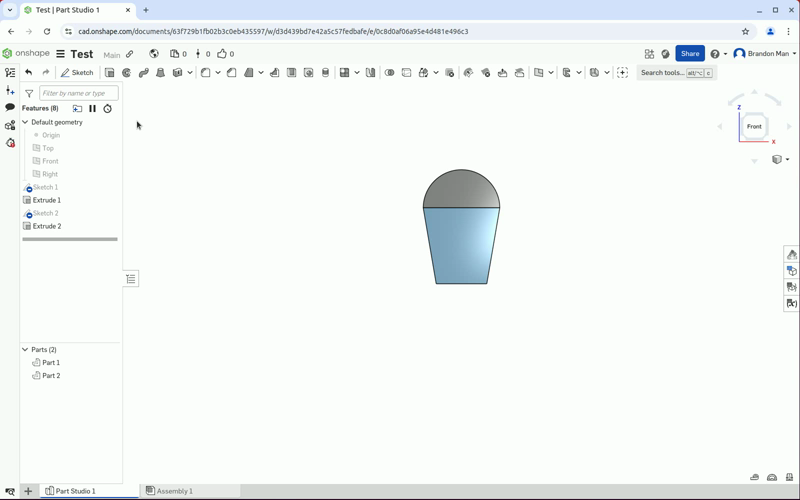
key(shift+h)
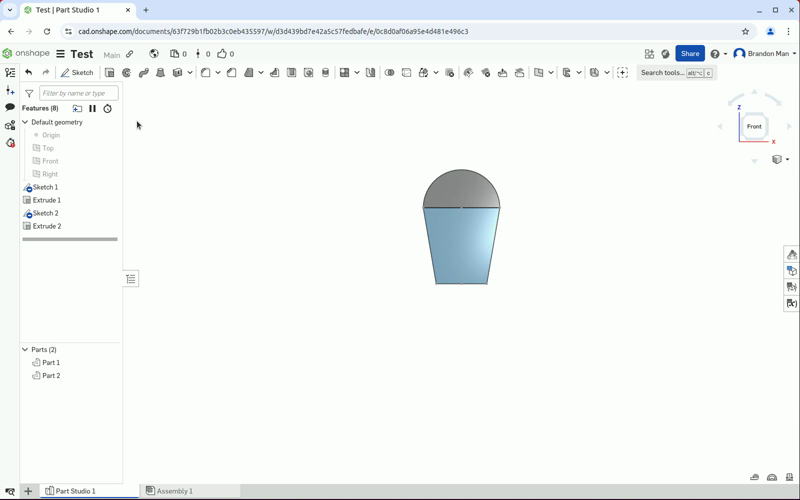
key(shift+h)
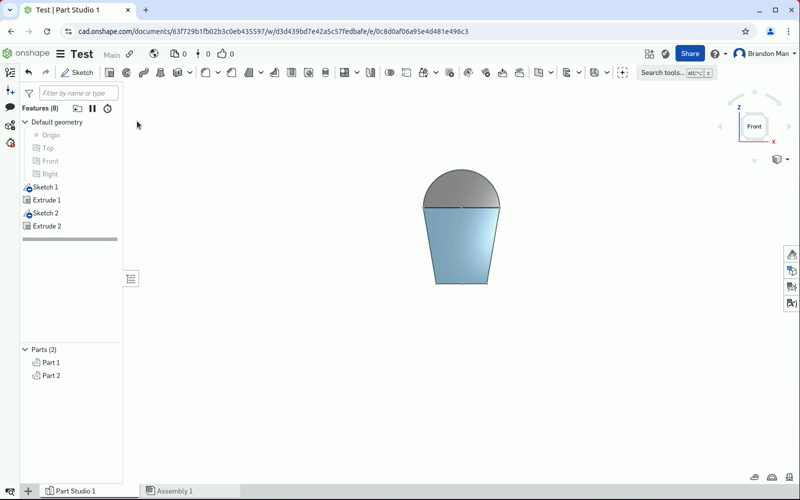
key(shift+7)
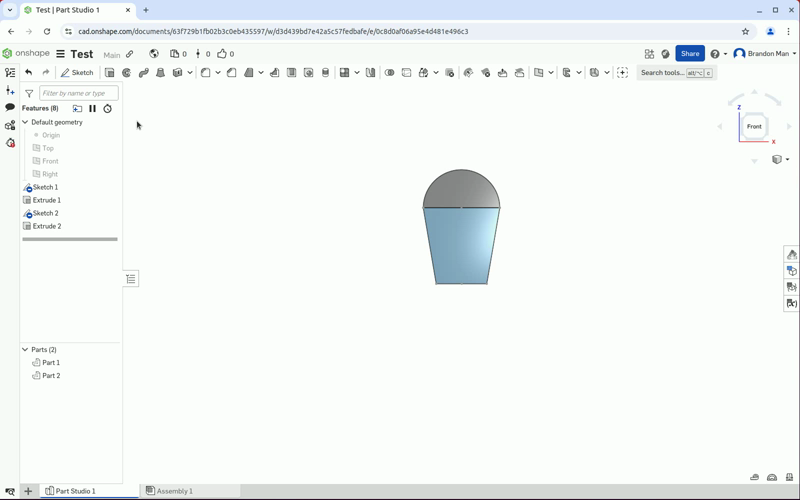
key(left, 2)
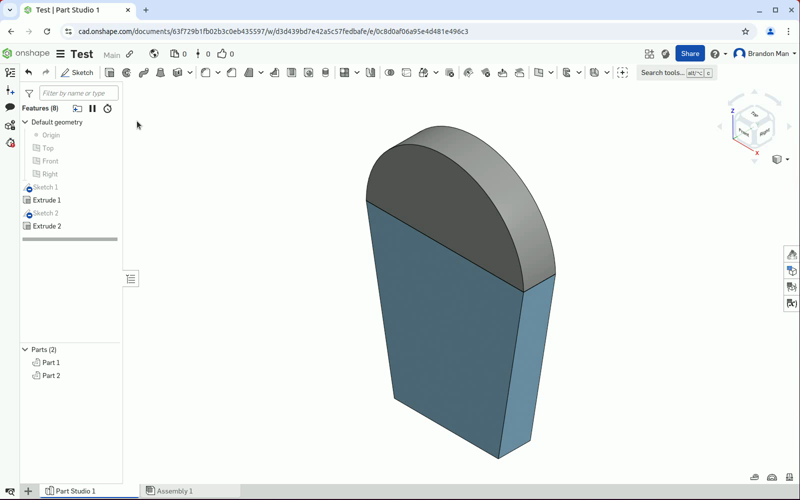
key(down, 2)
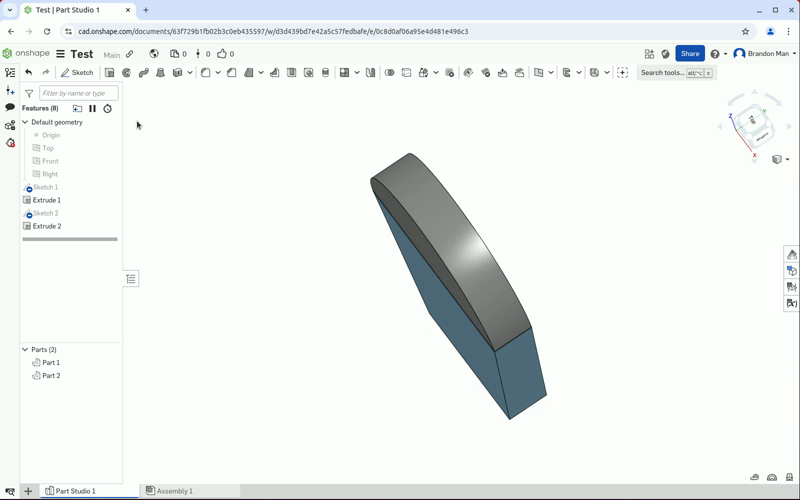
key(up, 2)
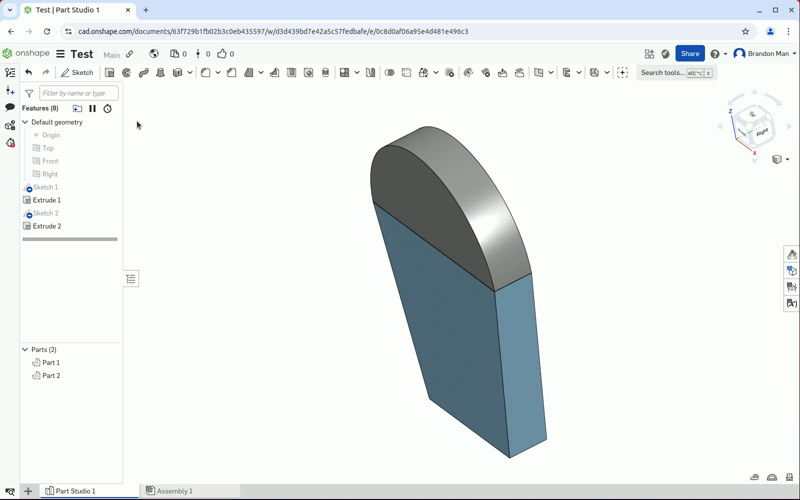
key(right, 2)
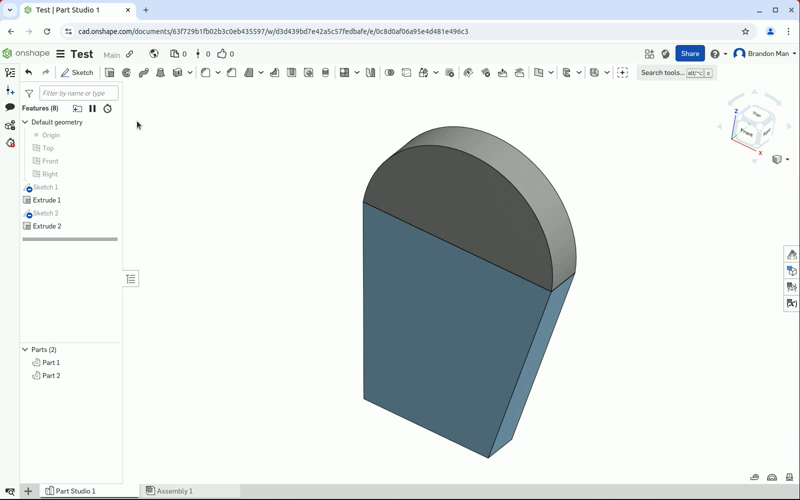
mouse_move(73, 189)
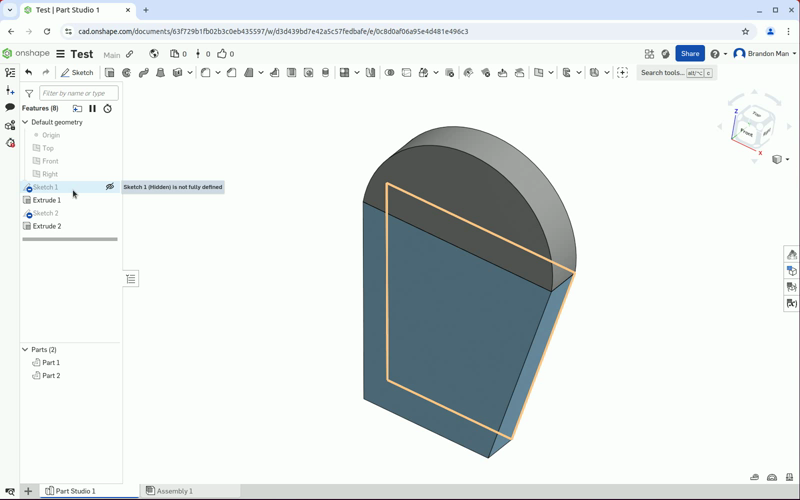
click(73, 189)